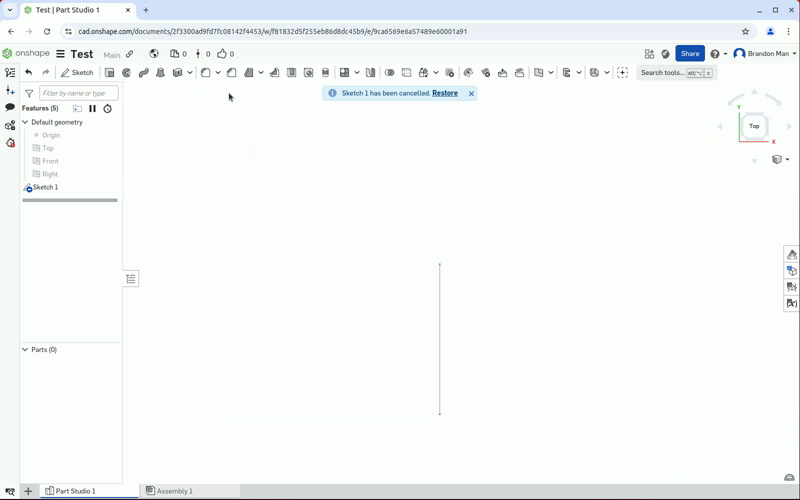
key(shift+h)
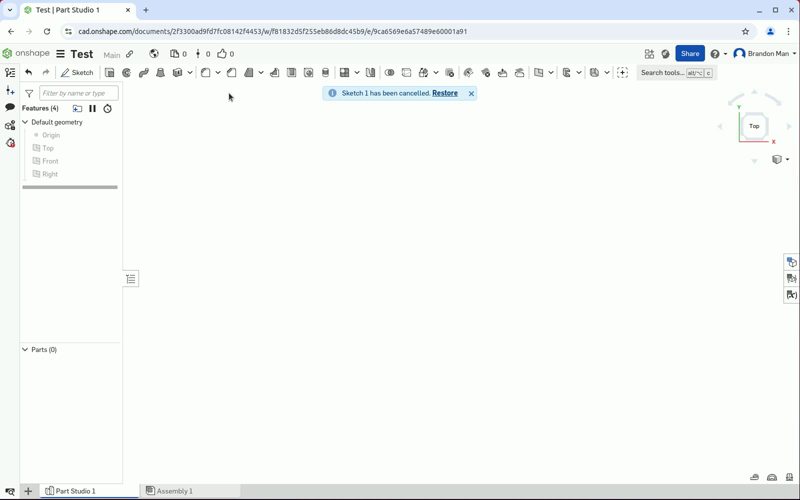
mouse_move(73, 352)
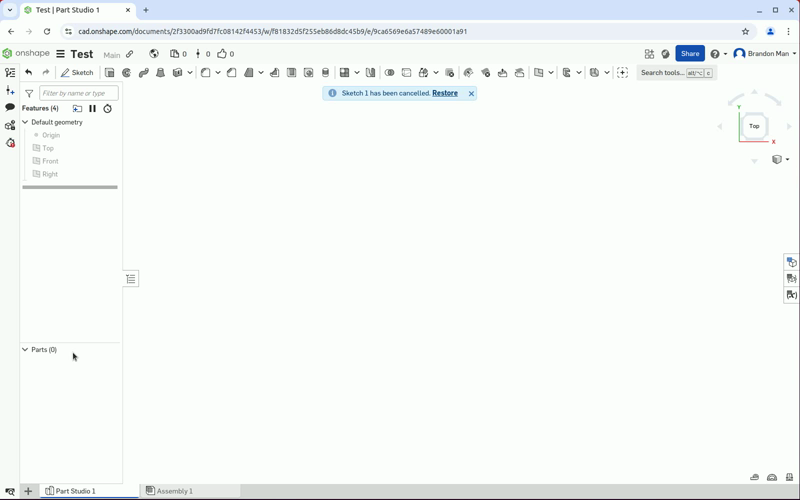
key(y)
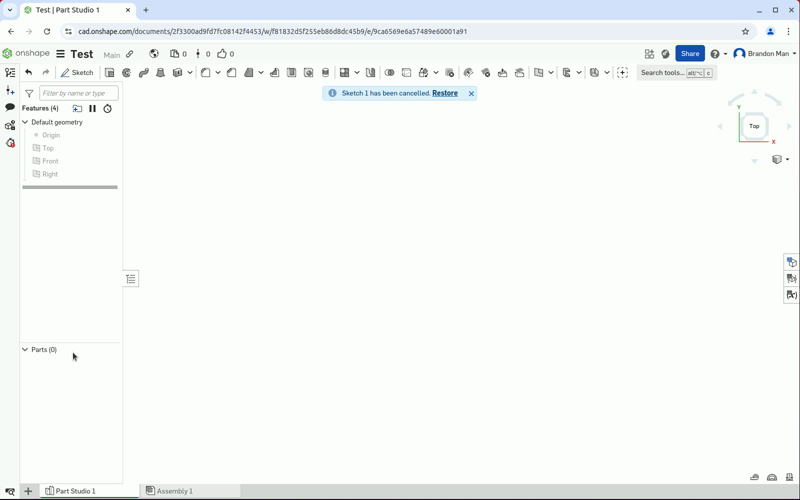
key(shift+p)
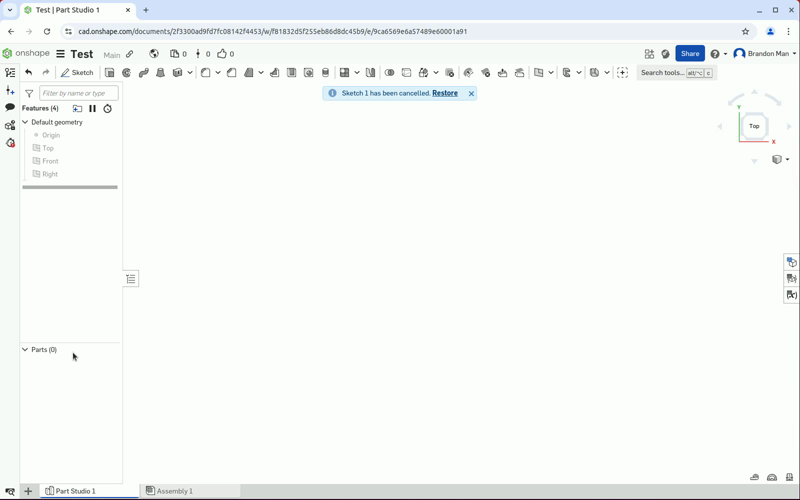
key(space)
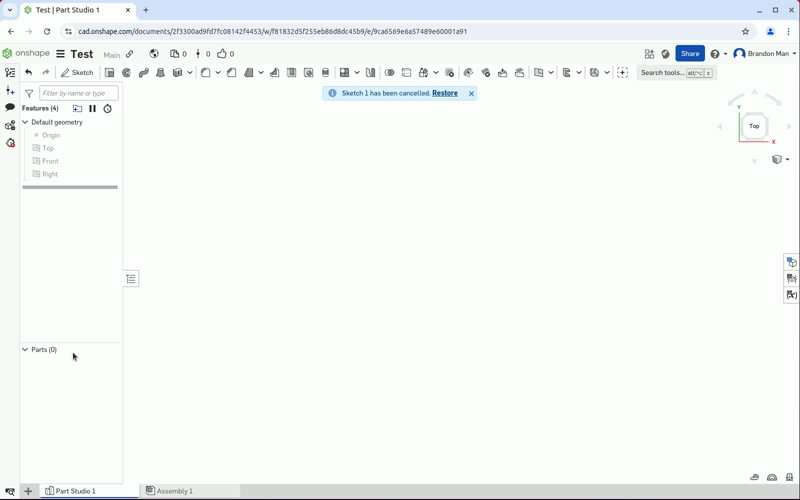
key_down(shift)
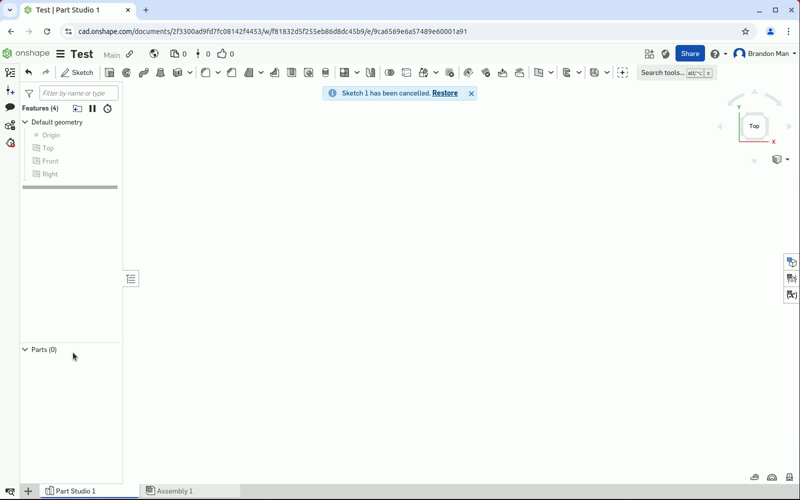
key(up)
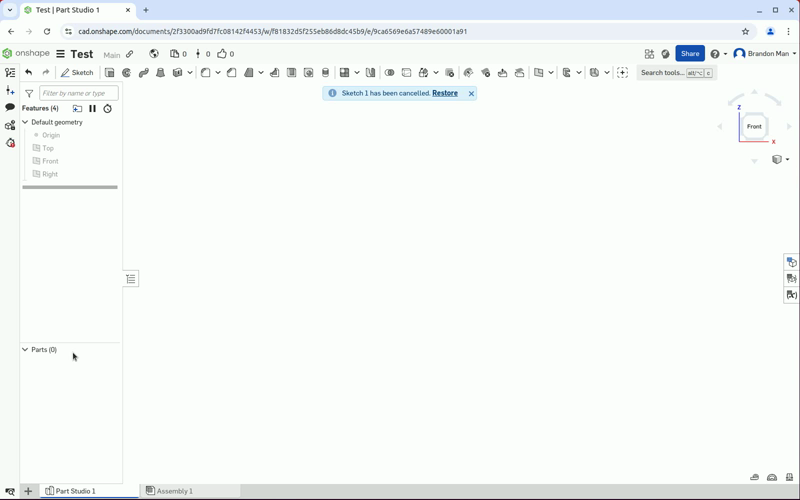
key_up(shift)
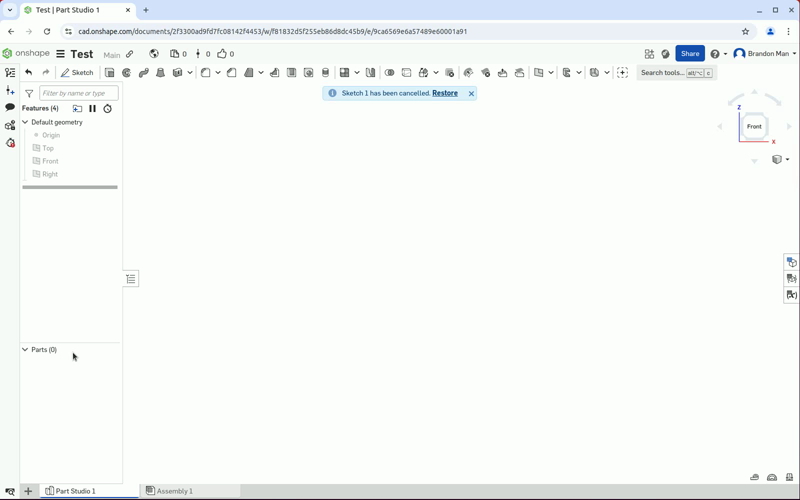
mouse_move(73, 352)
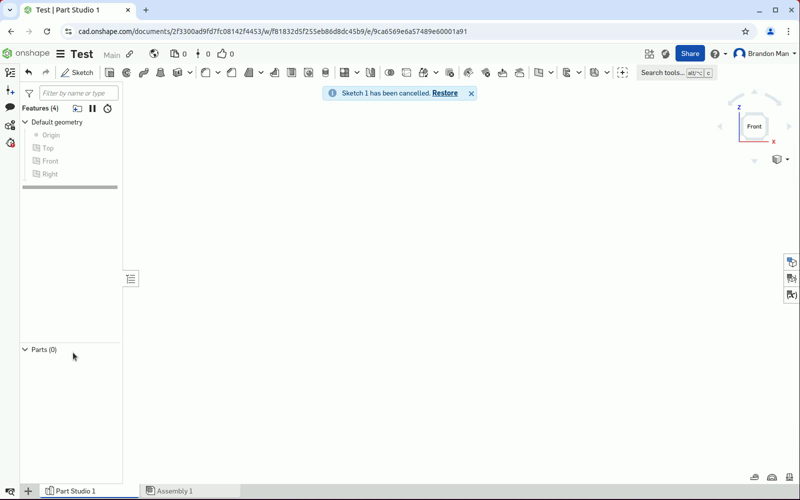
key(shift+y)
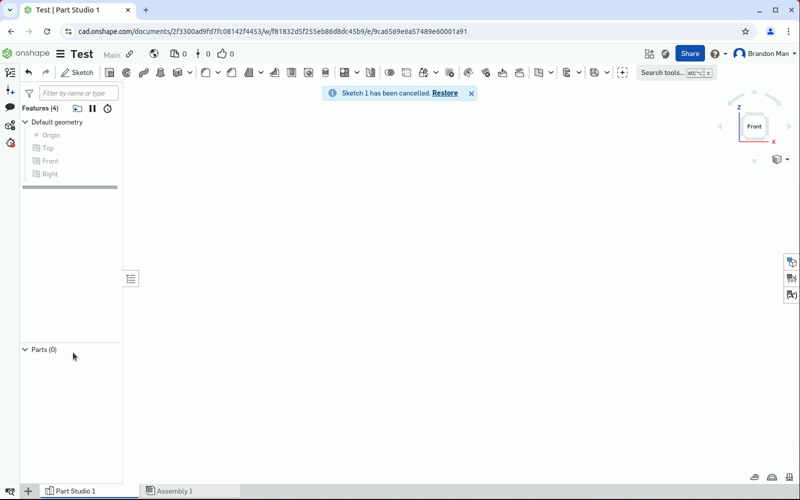
key(shift+s)
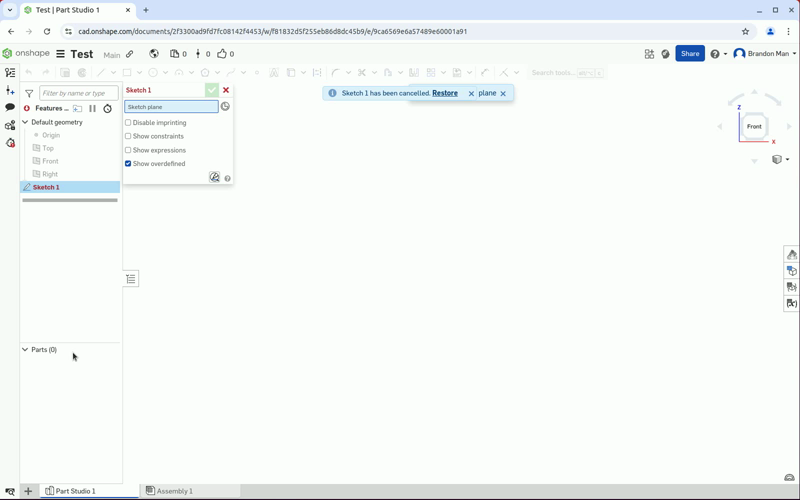
mouse_move(73, 163)
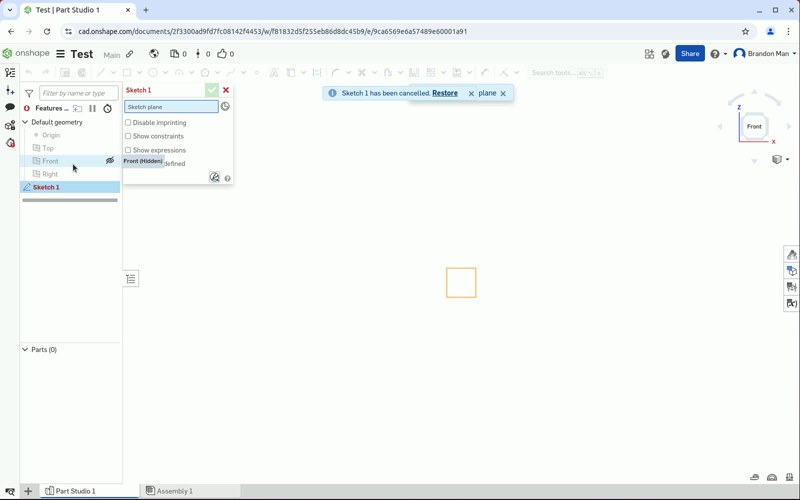
click(73, 163)
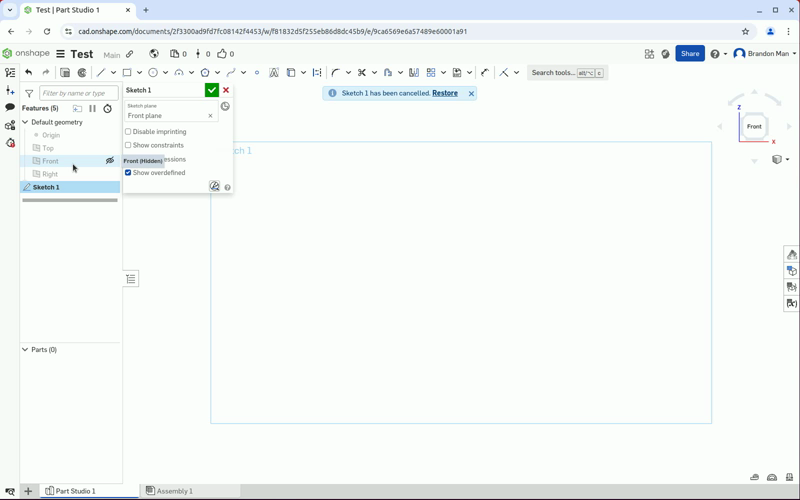
mouse_move(73, 352)
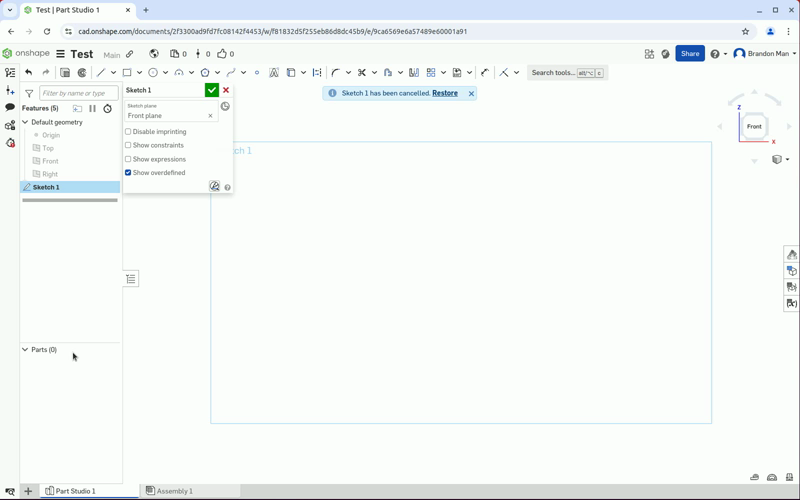
key(y)
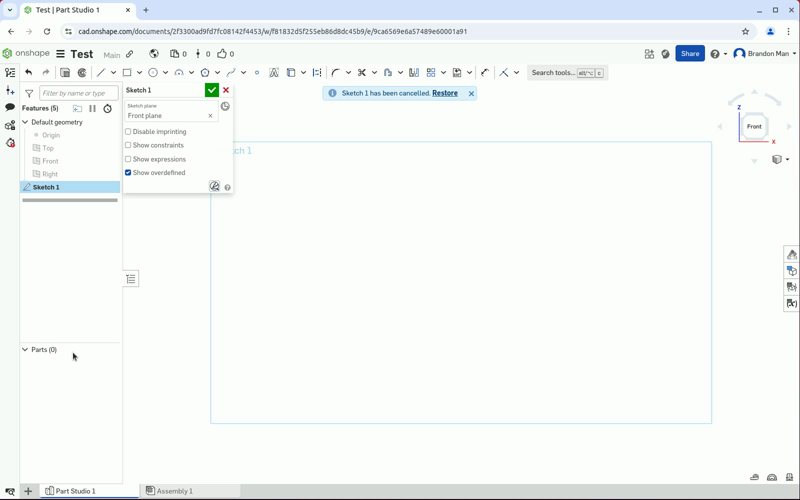
key(c)
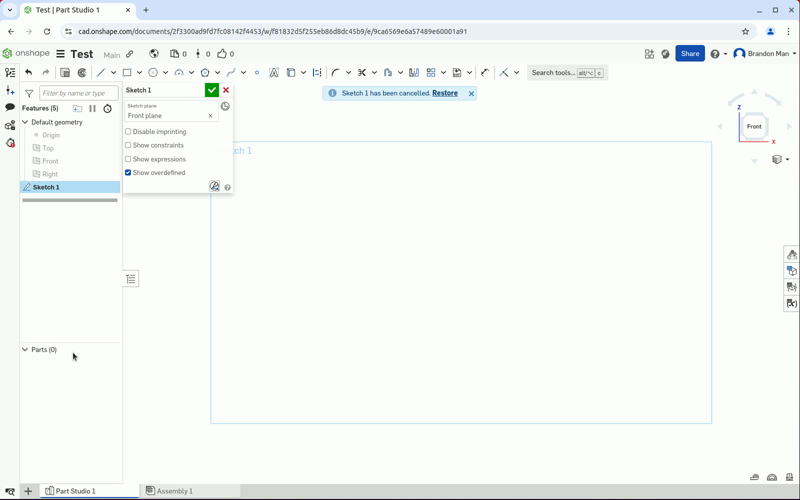
key_down(shift)
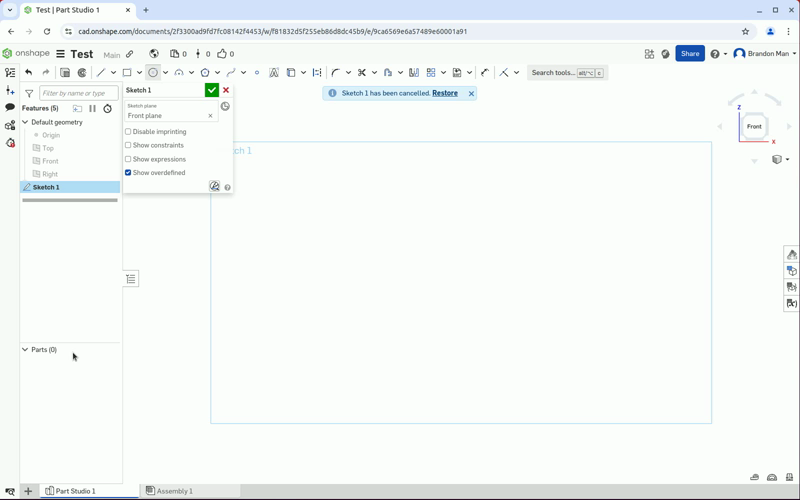
mouse_move(407, 282)
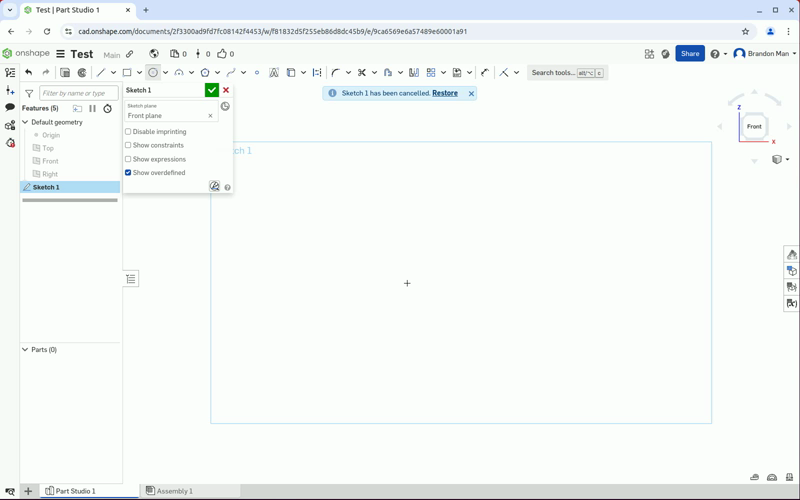
click(407, 282)
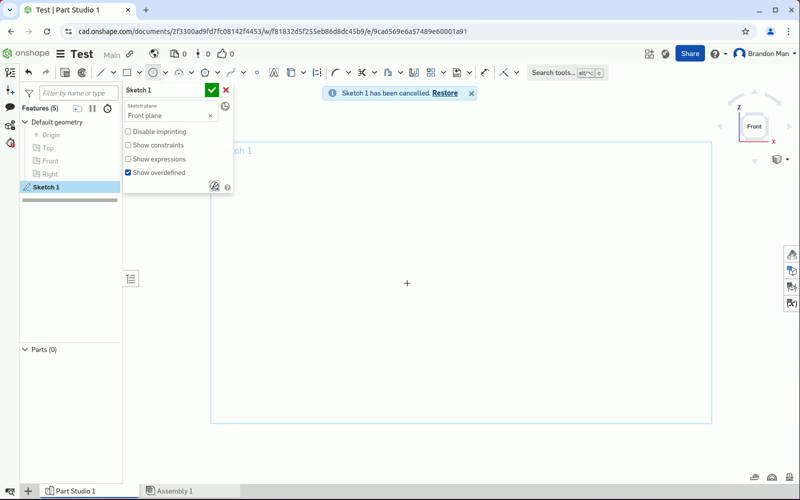
key_up(shift)
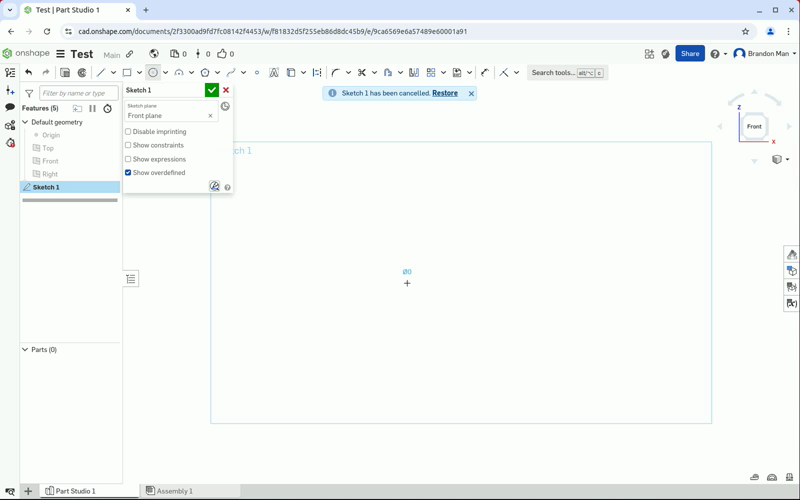
mouse_move(411, 282)
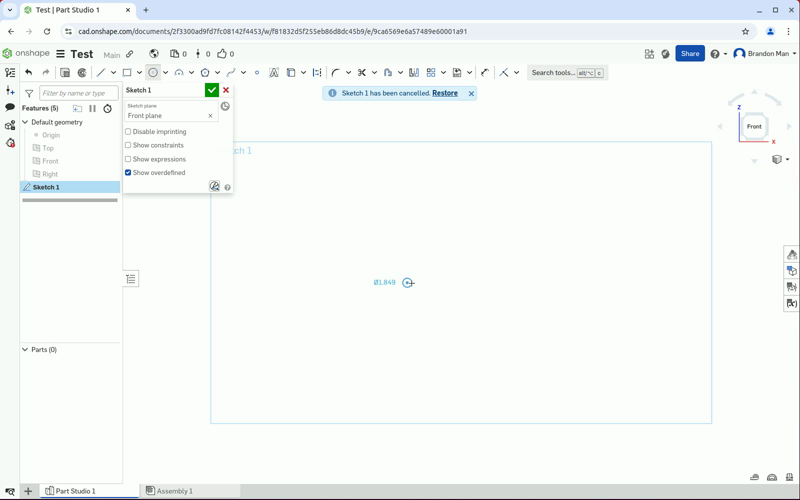
click(411, 282)
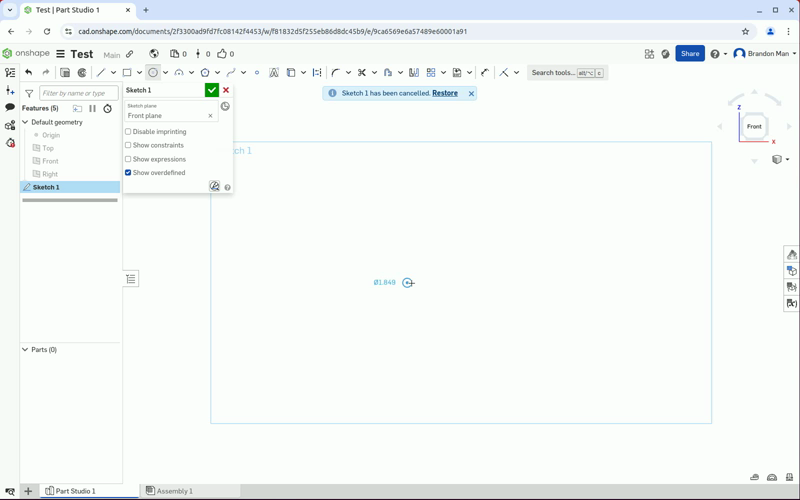
key(esc)
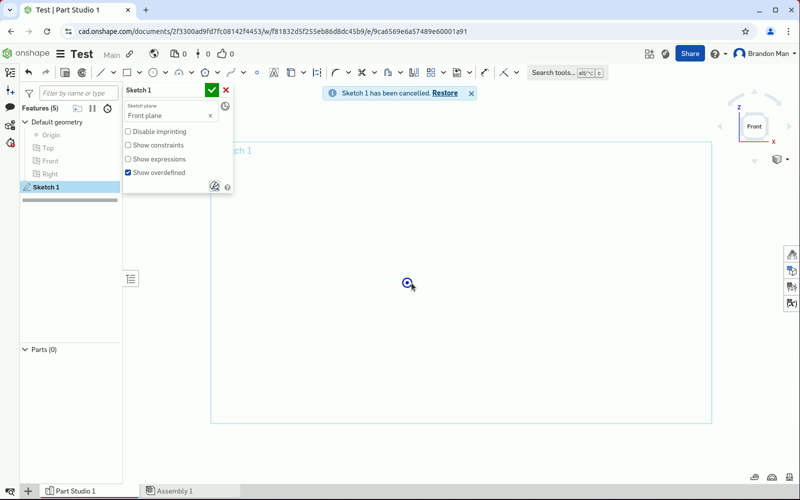
mouse_move(404, 282)
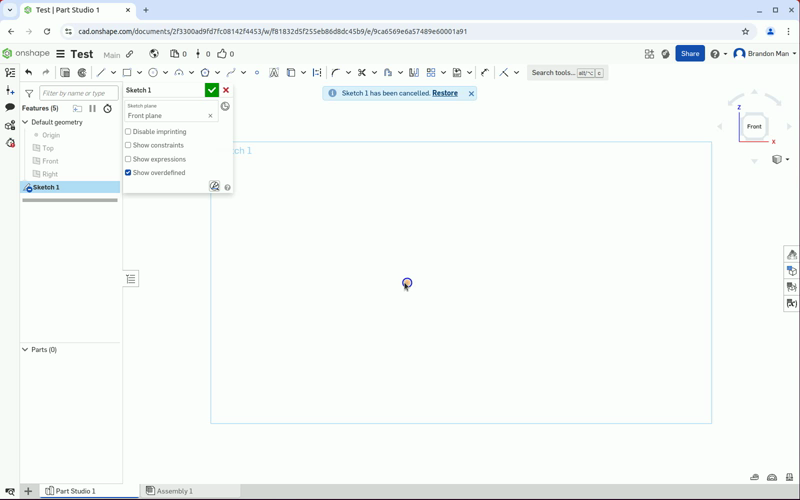
scroll(6)
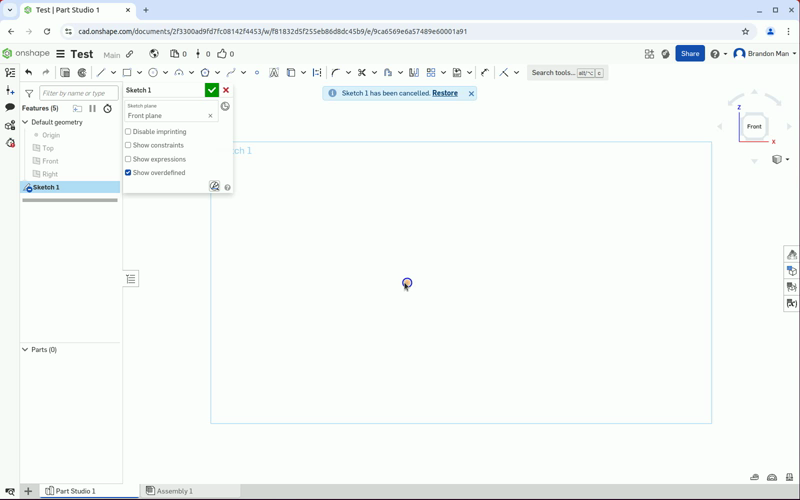
scroll(6)
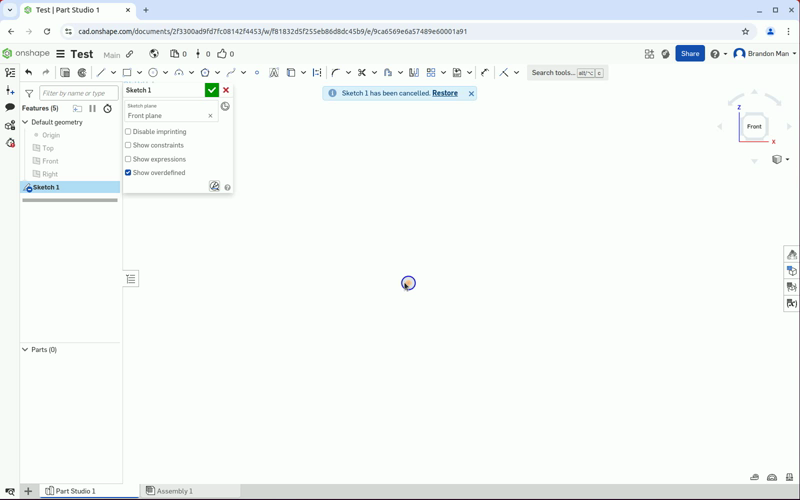
scroll(6)
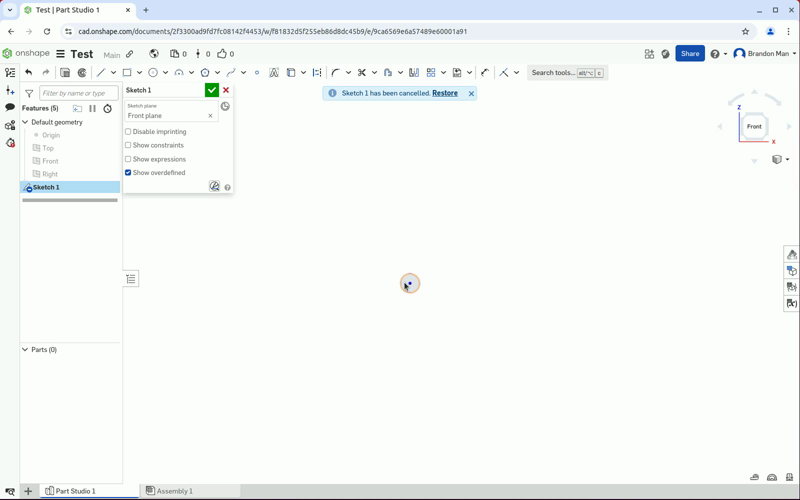
scroll(6)
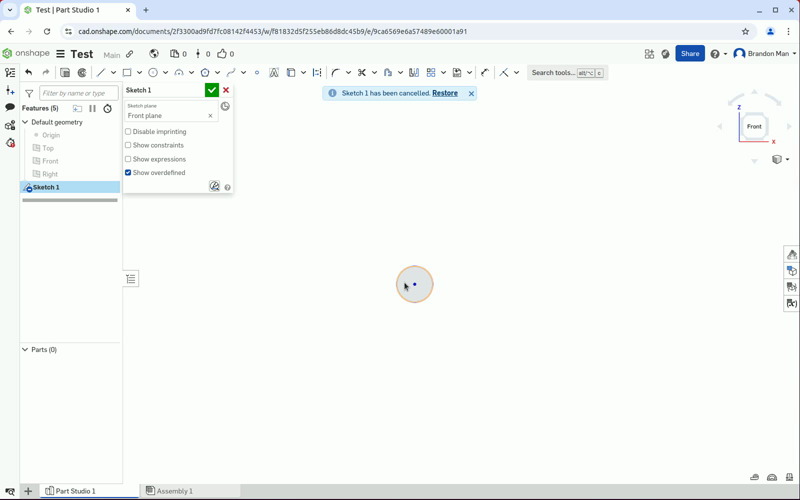
scroll(6)
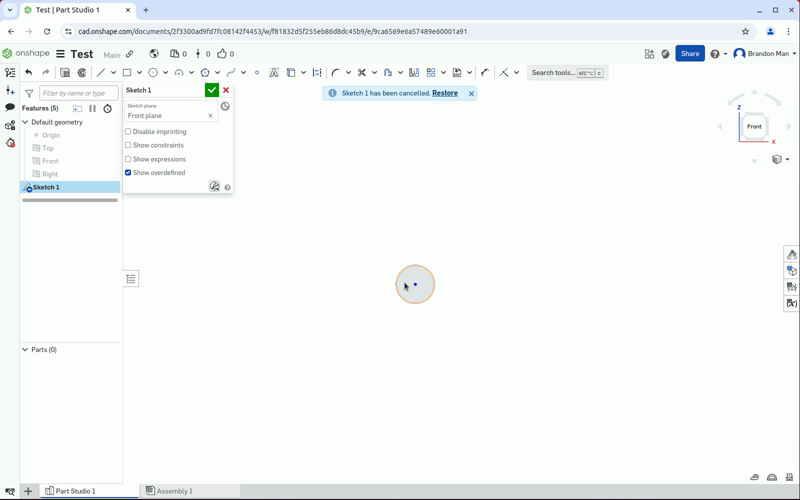
scroll(6)
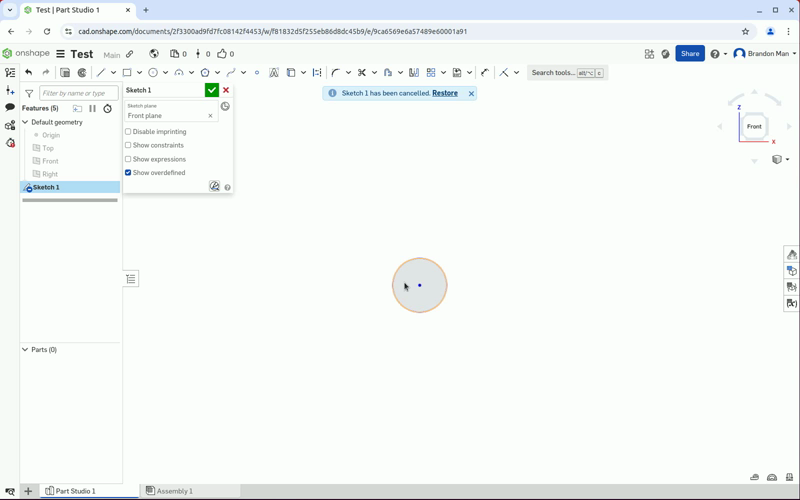
scroll(6)
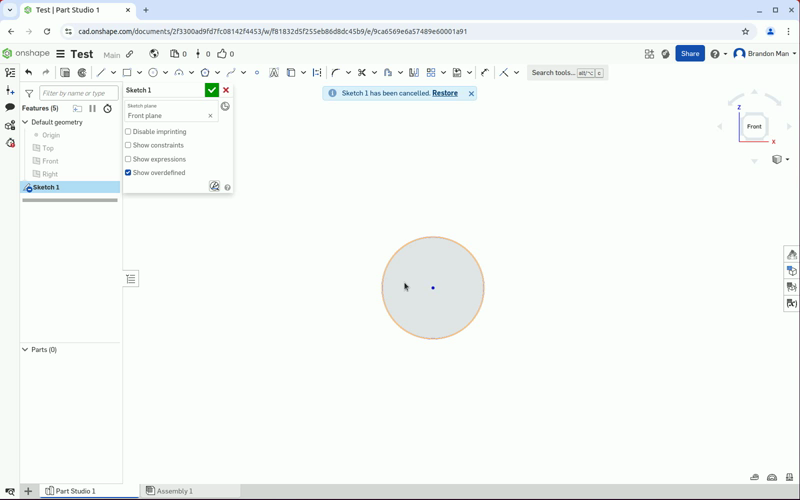
click(404, 282)
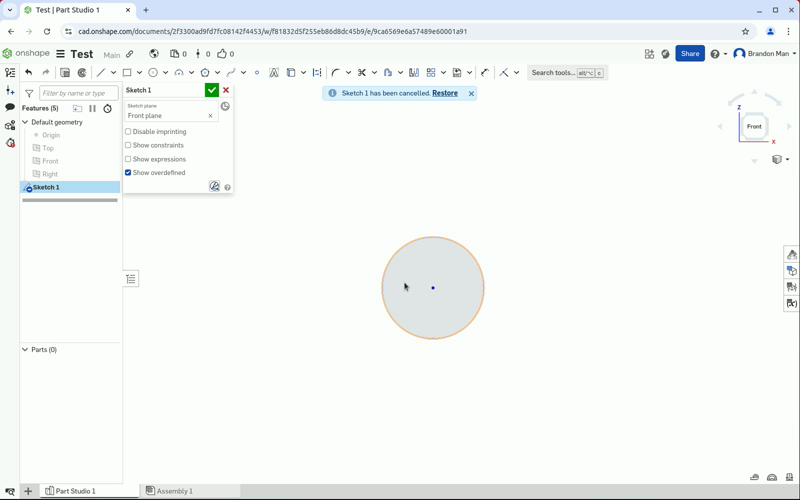
scroll(-6)
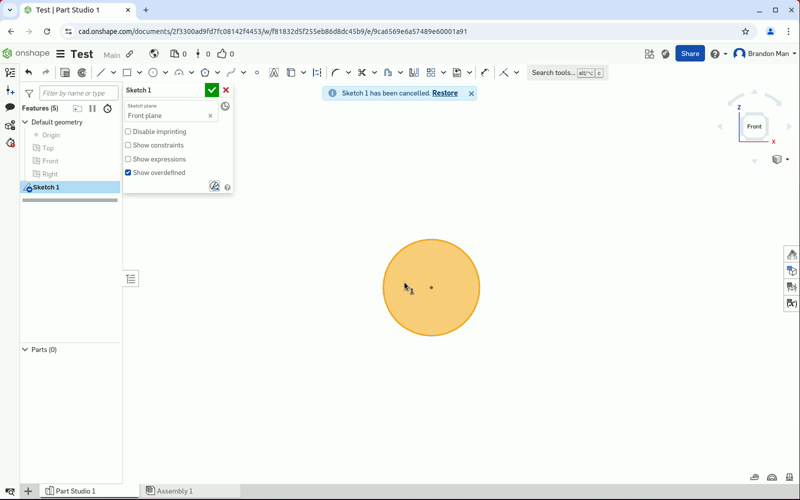
scroll(-6)
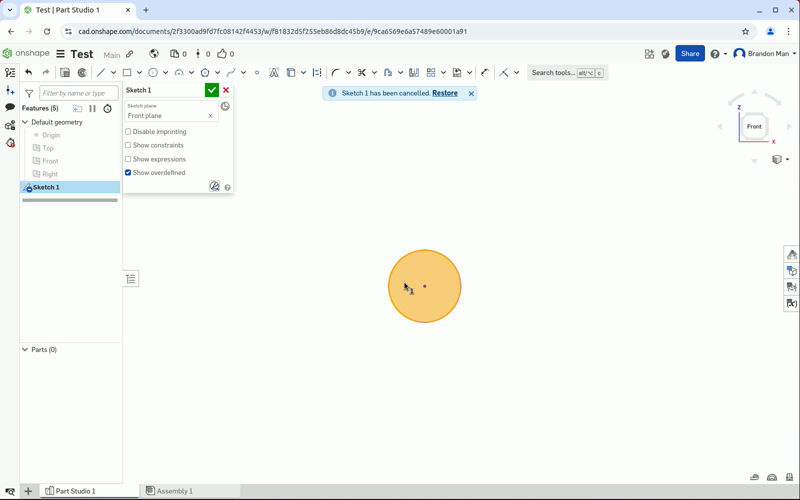
scroll(-6)
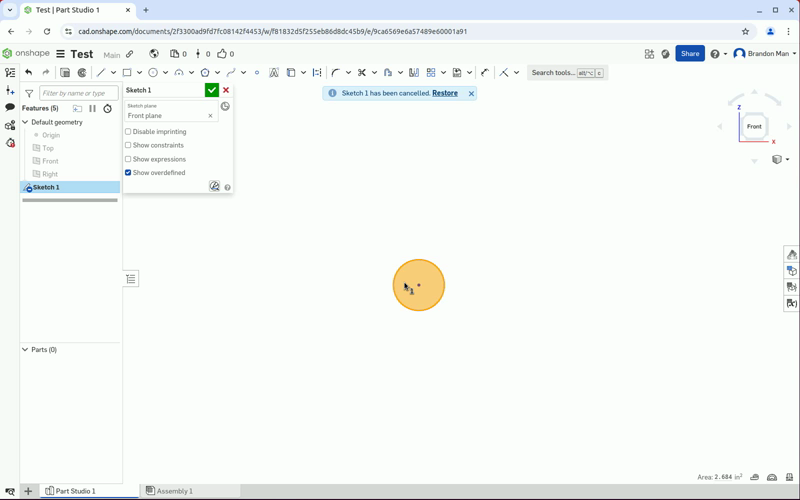
scroll(-6)
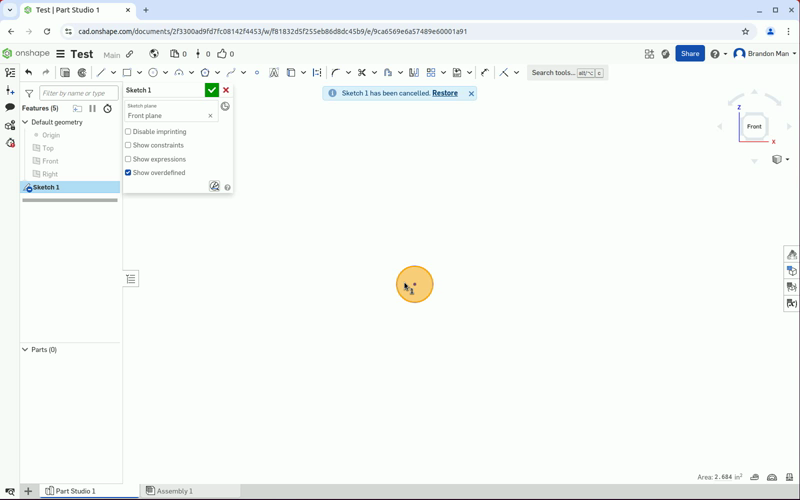
scroll(-6)
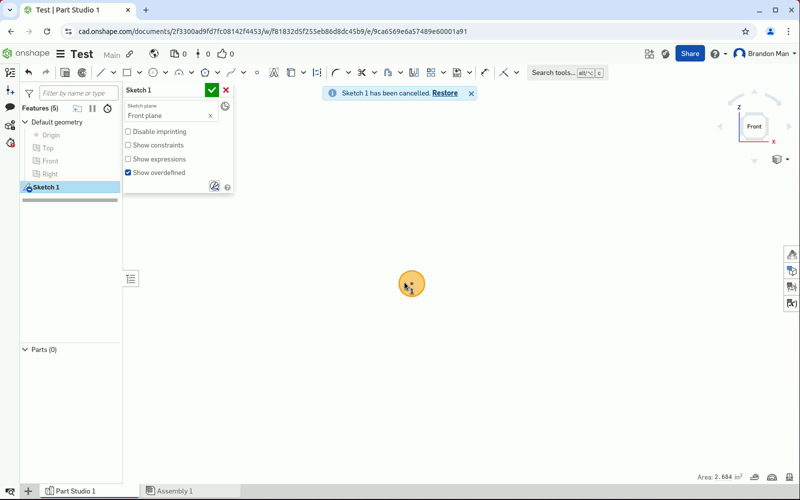
scroll(-6)
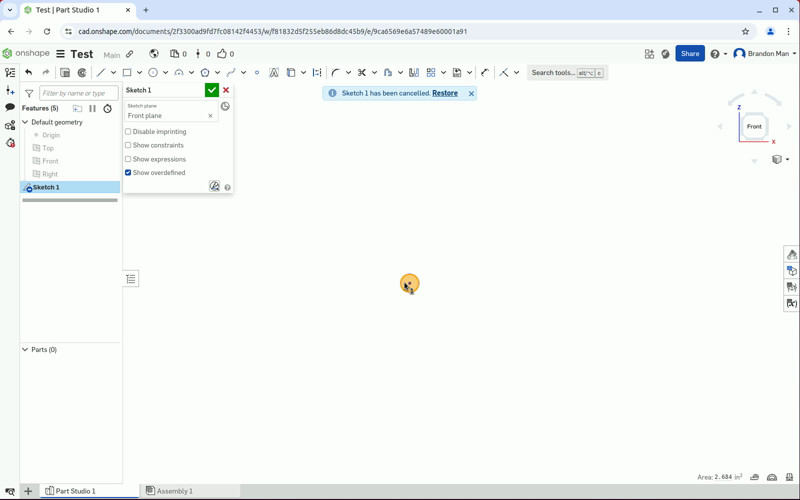
scroll(-6)
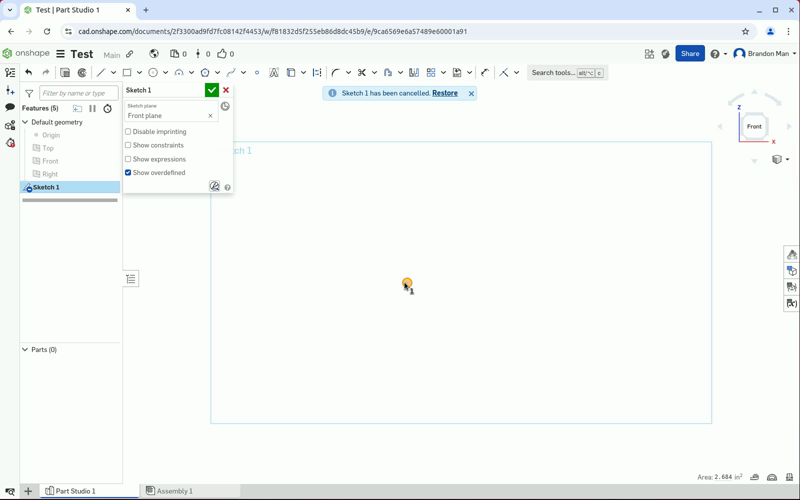
mouse_move(73, 352)
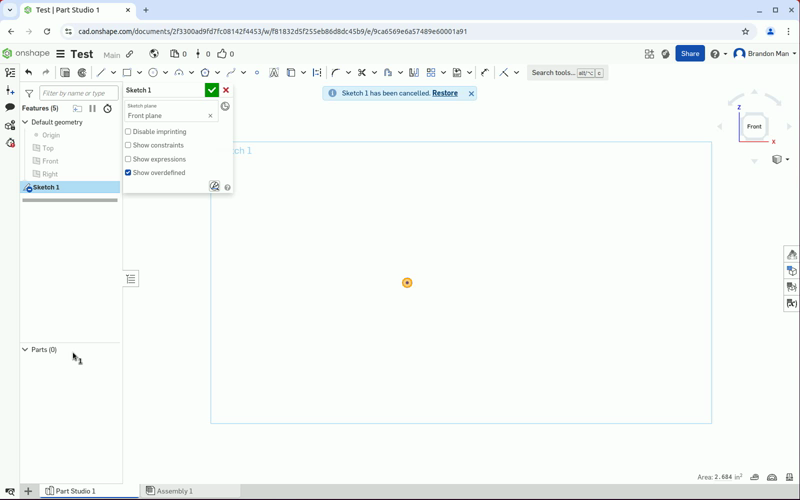
key(shift+y)
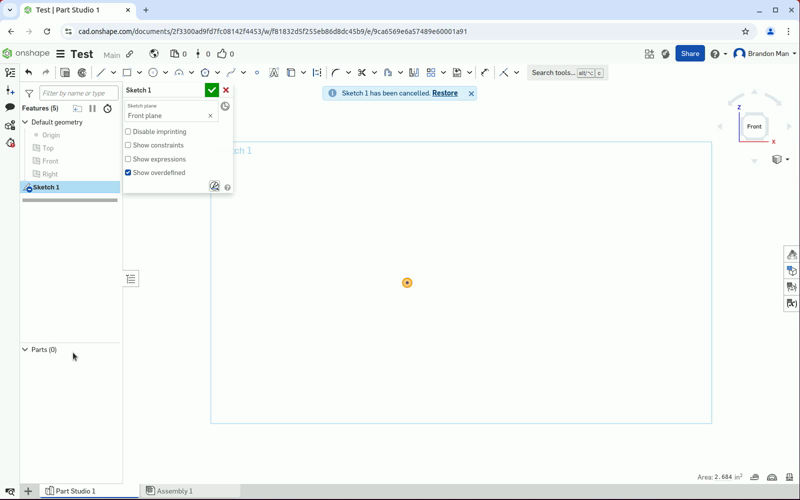
key(shift+e)
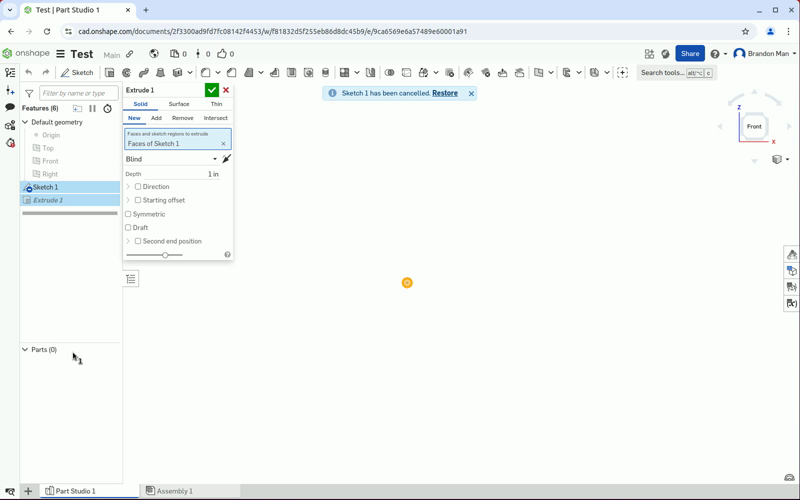
mouse_move(143, 106)
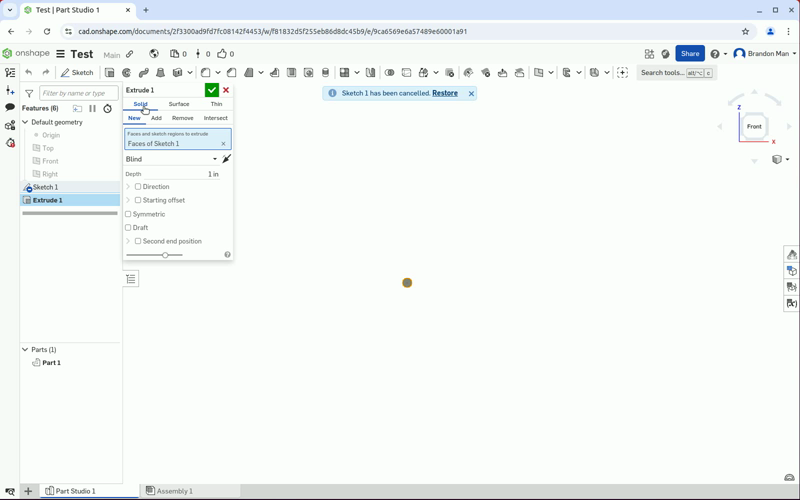
click(143, 106)
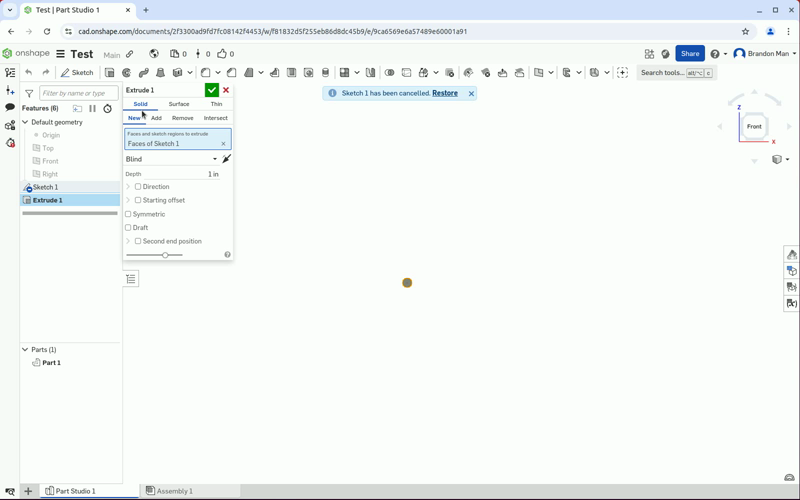
mouse_move(137, 120)
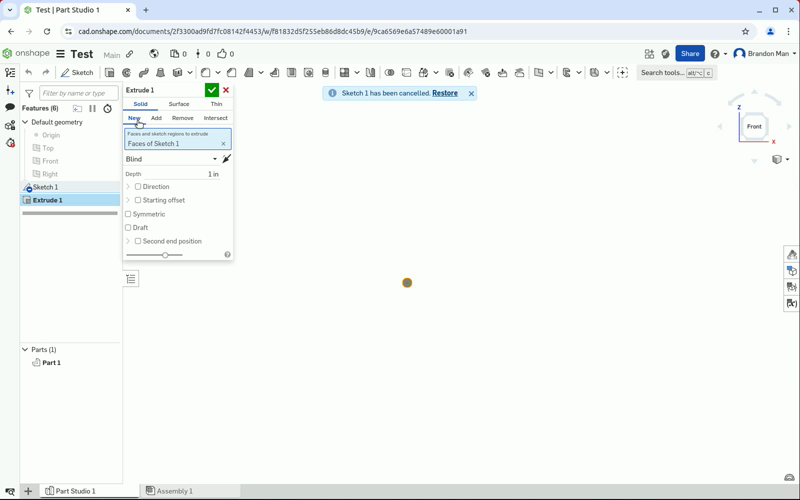
click(137, 120)
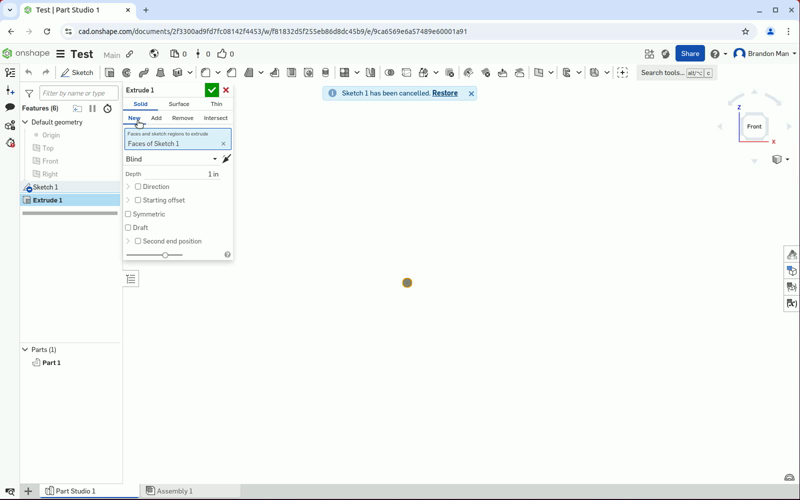
key(tab, 4)
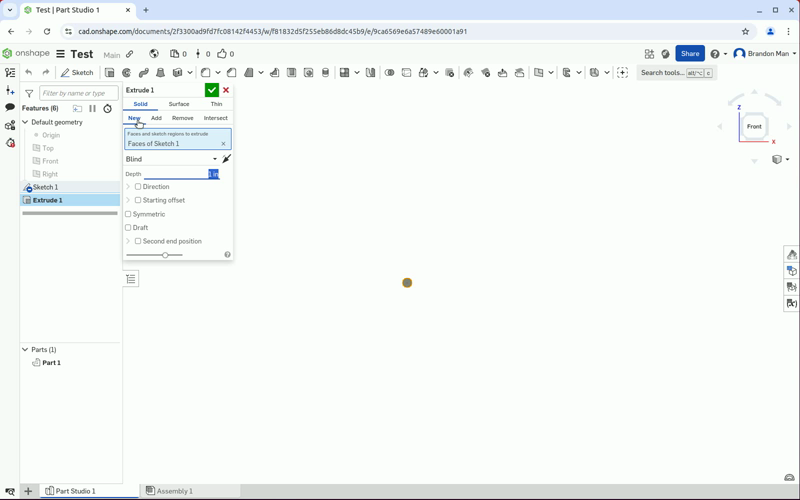
text(23.108)
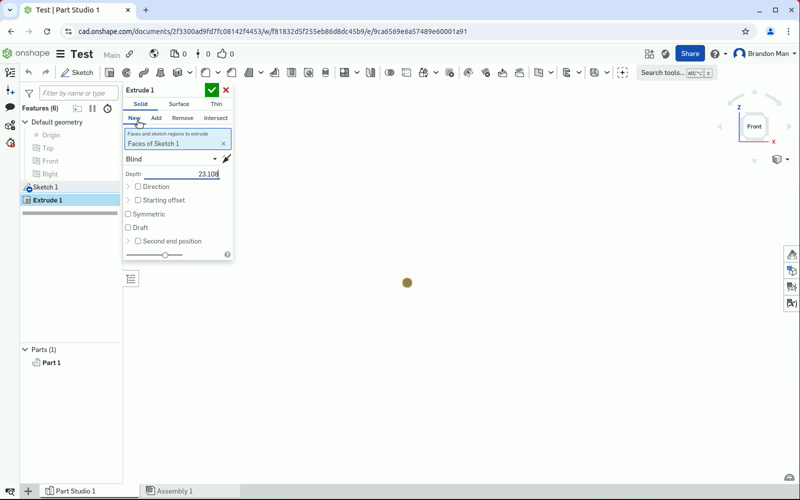
key(enter)
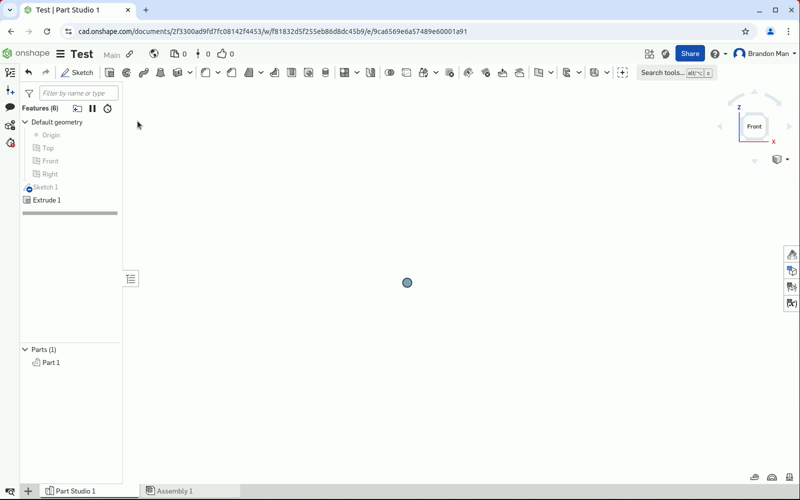
key(shift+h)
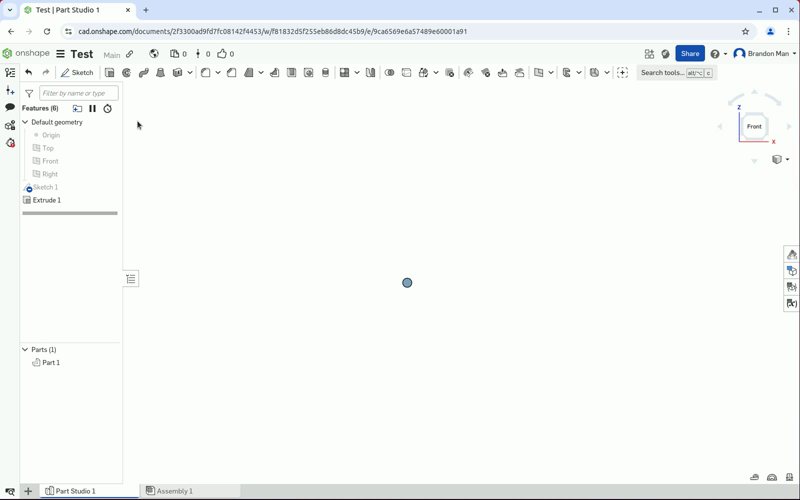
key(shift+h)
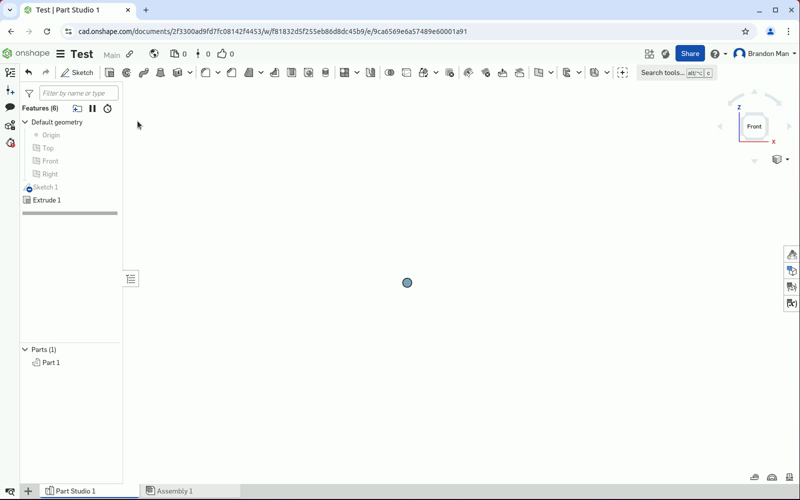
mouse_move(73, 189)
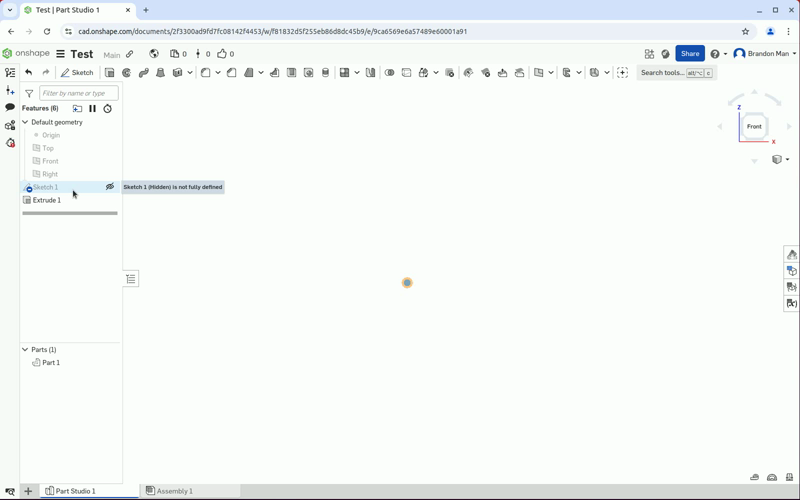
click(73, 189)
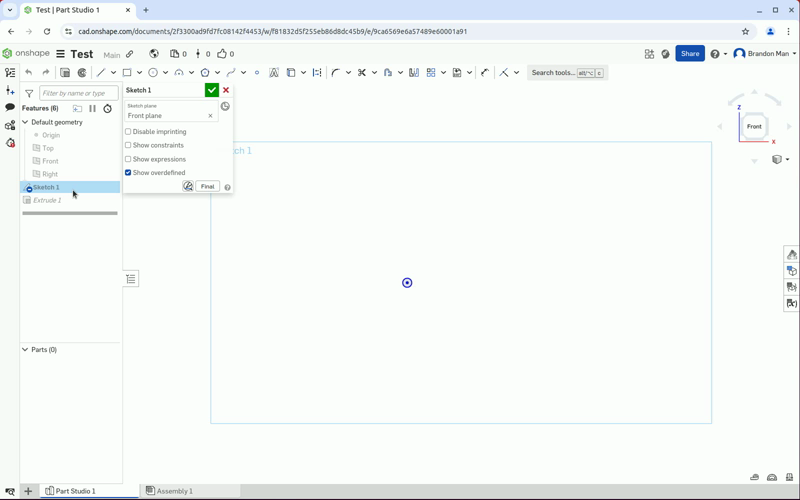
mouse_move(229, 92)
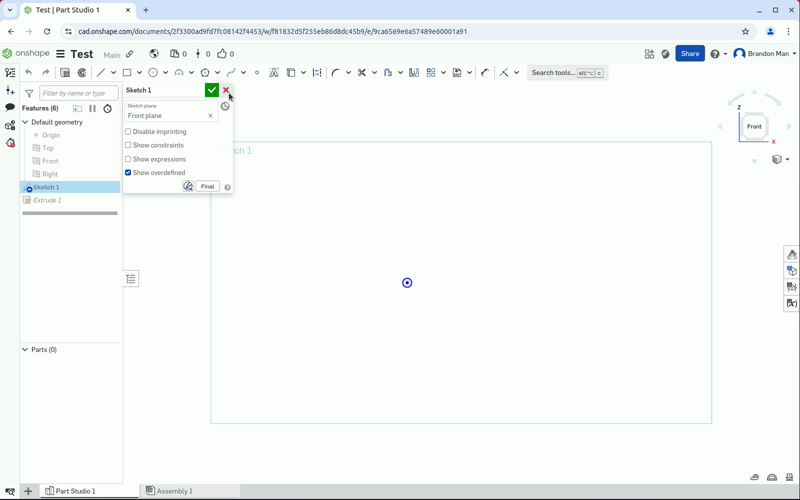
click(229, 92)
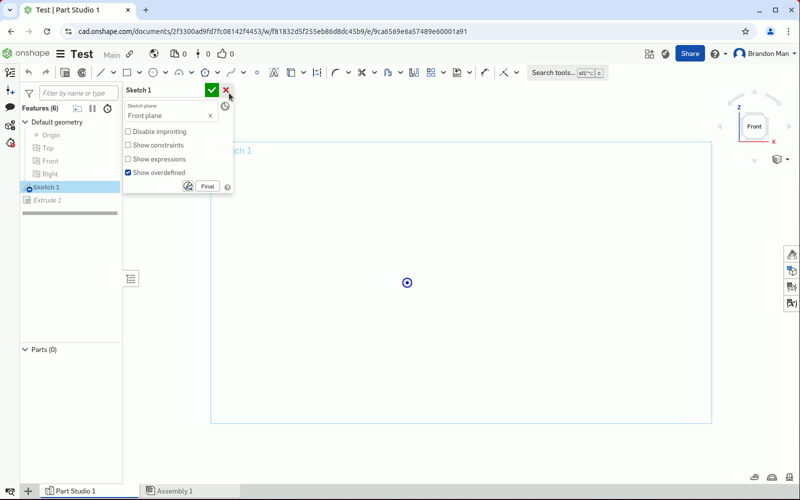
key(shift+s)
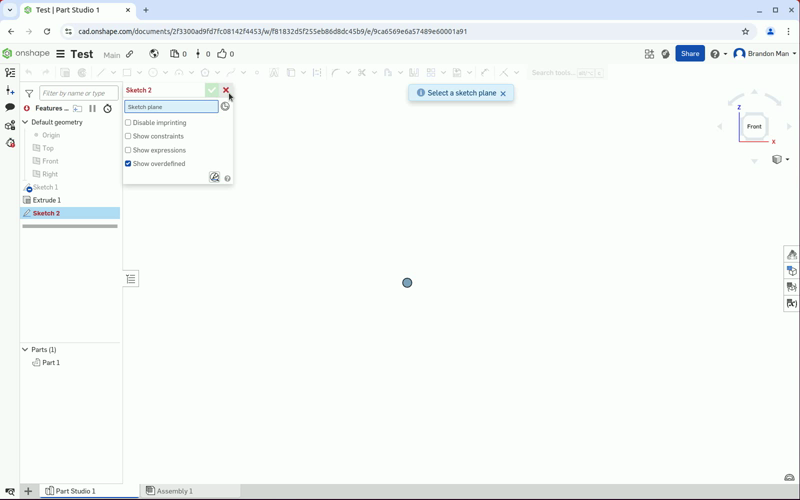
mouse_move(73, 163)
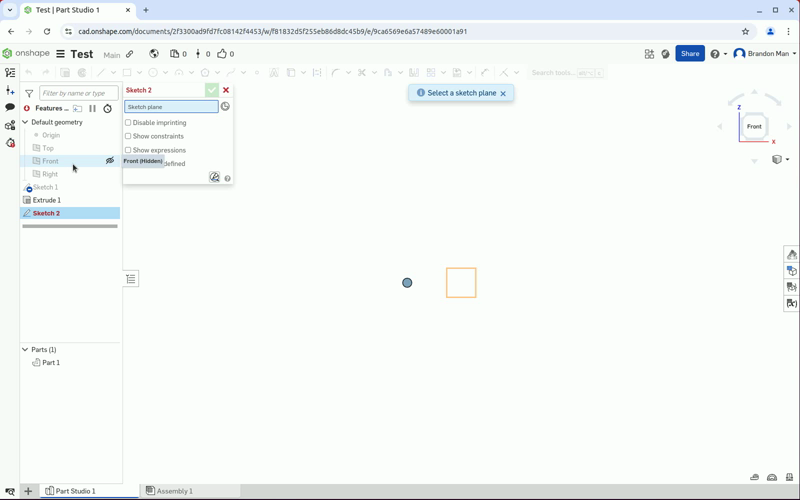
click(73, 163)
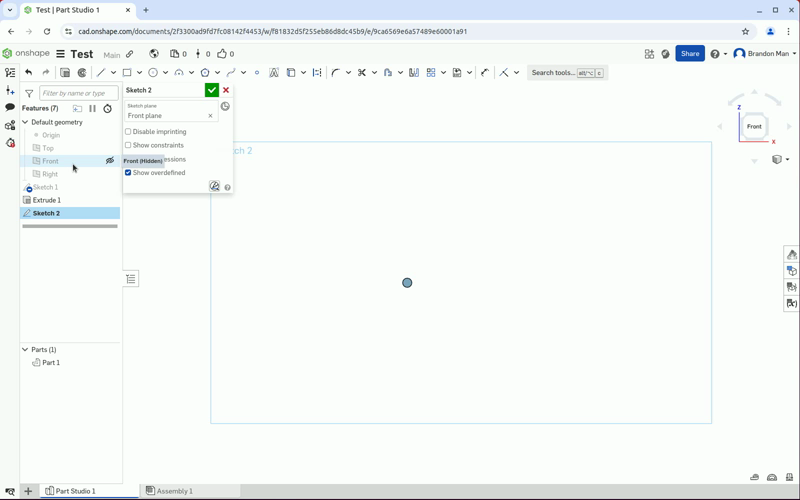
mouse_move(73, 352)
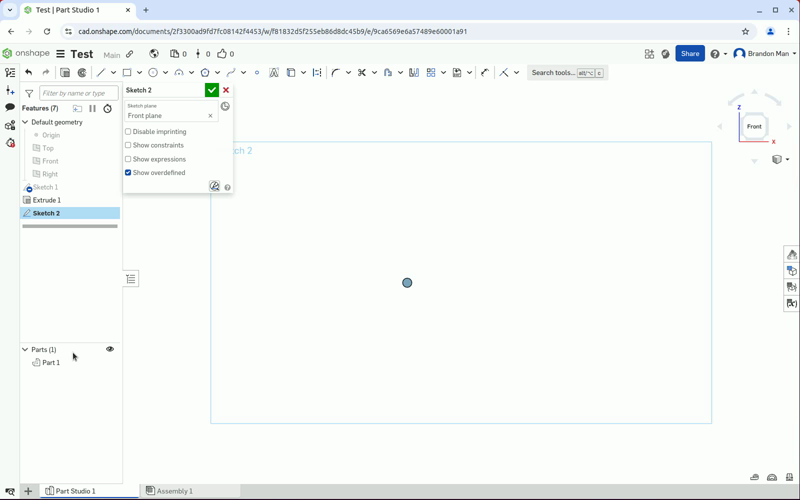
key(y)
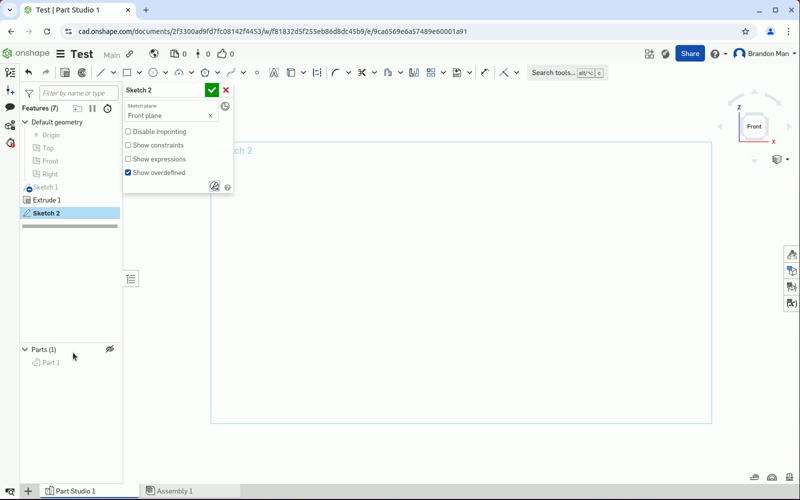
key(c)
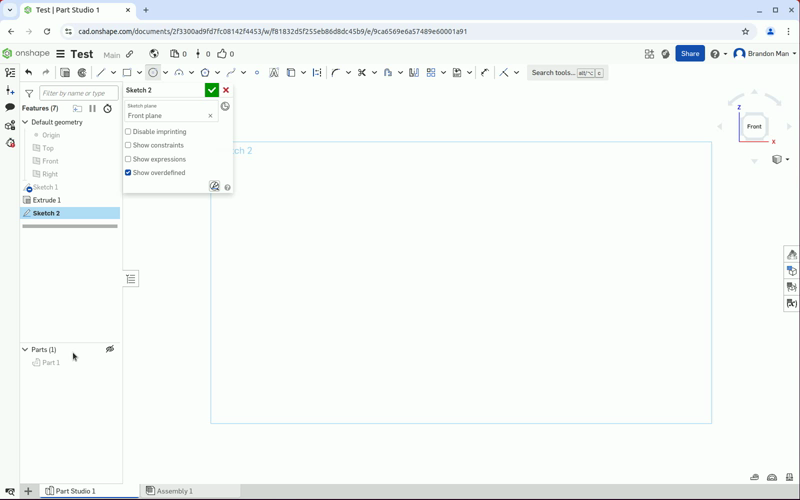
key_down(shift)
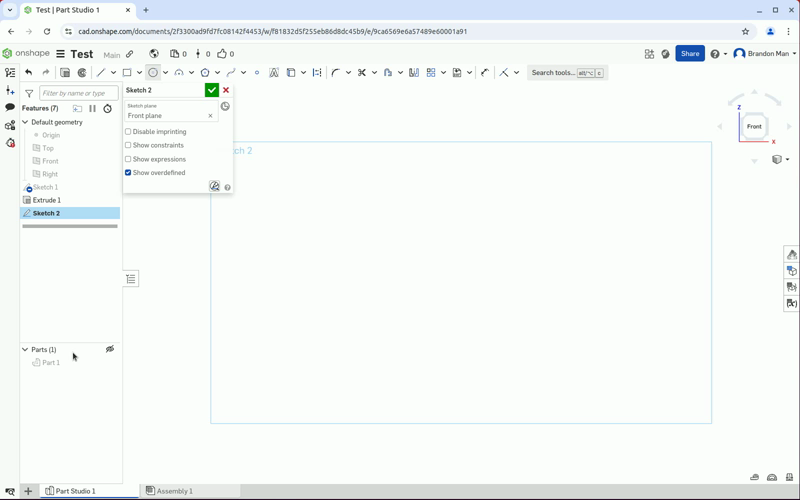
mouse_move(503, 282)
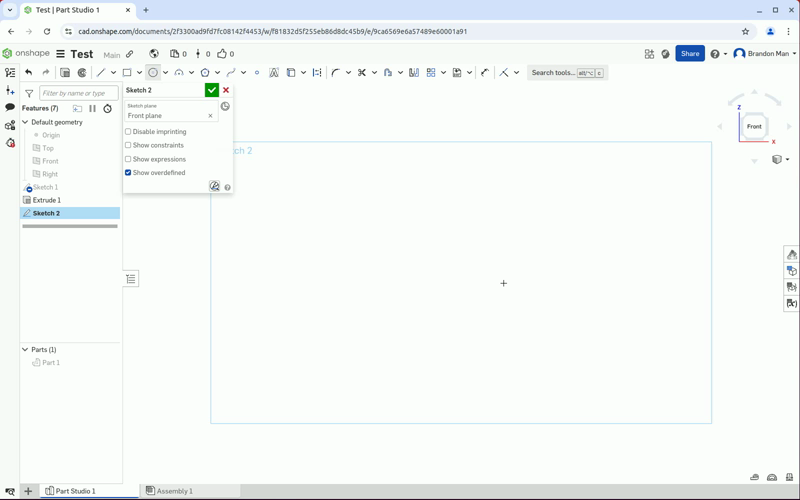
click(503, 282)
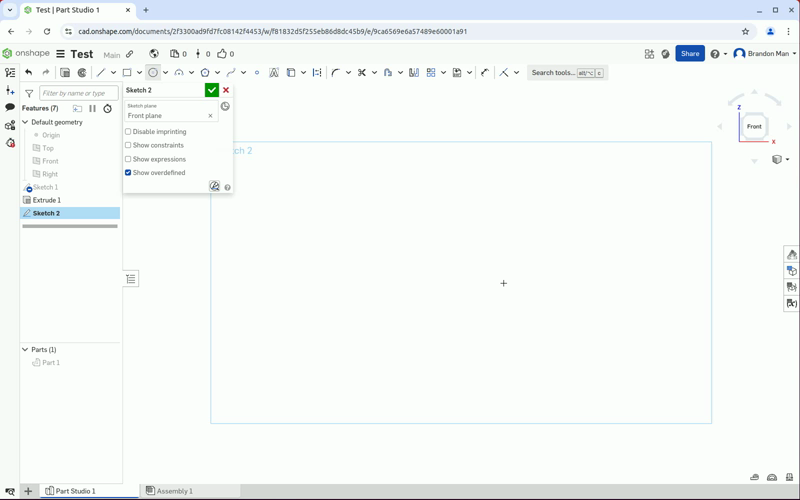
key_up(shift)
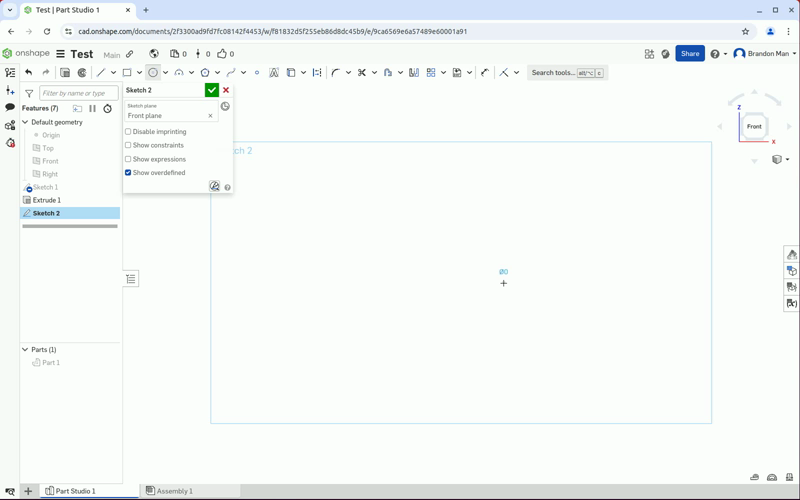
mouse_move(507, 282)
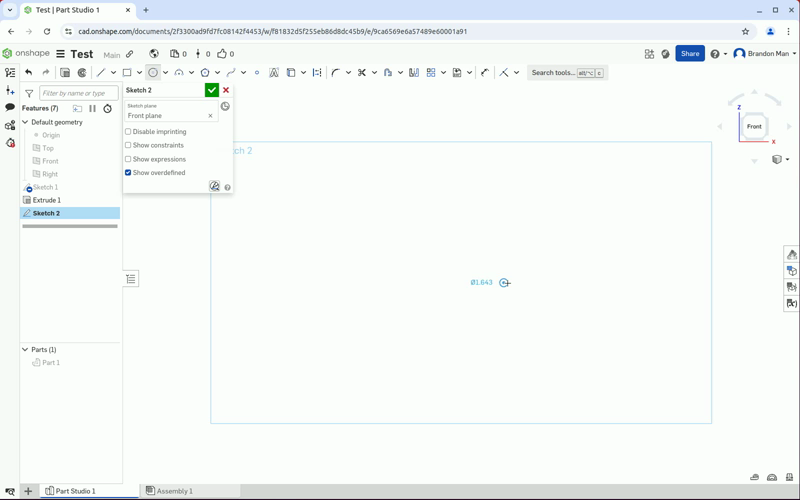
click(507, 282)
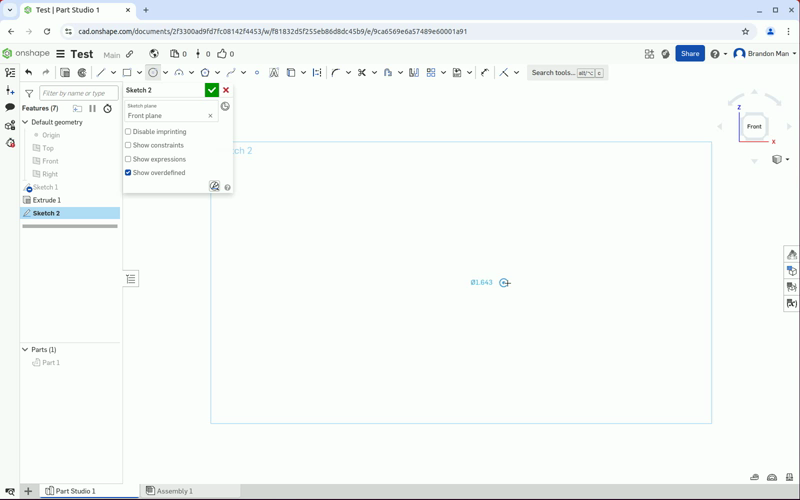
key(esc)
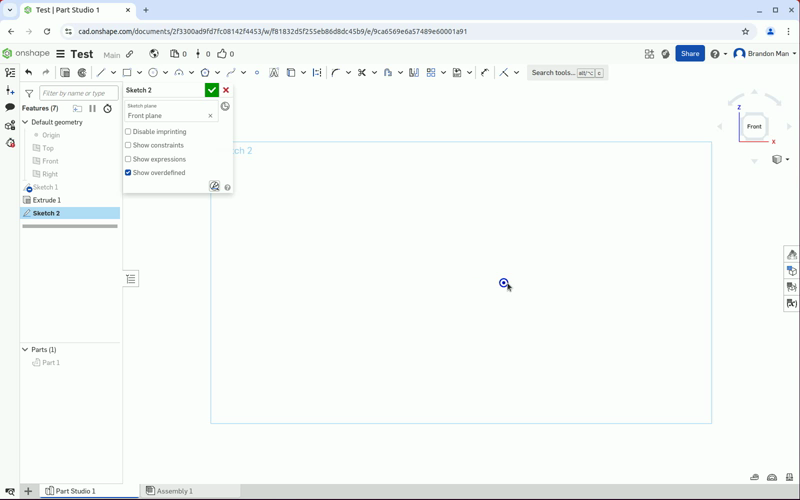
mouse_move(504, 283)
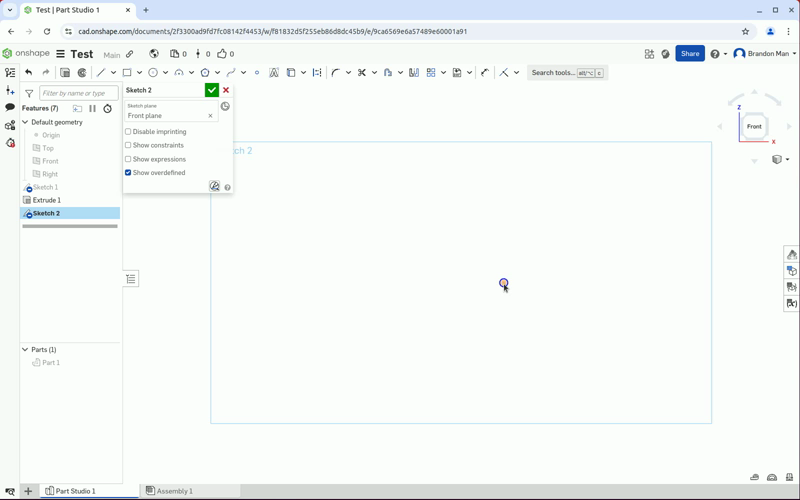
scroll(6)
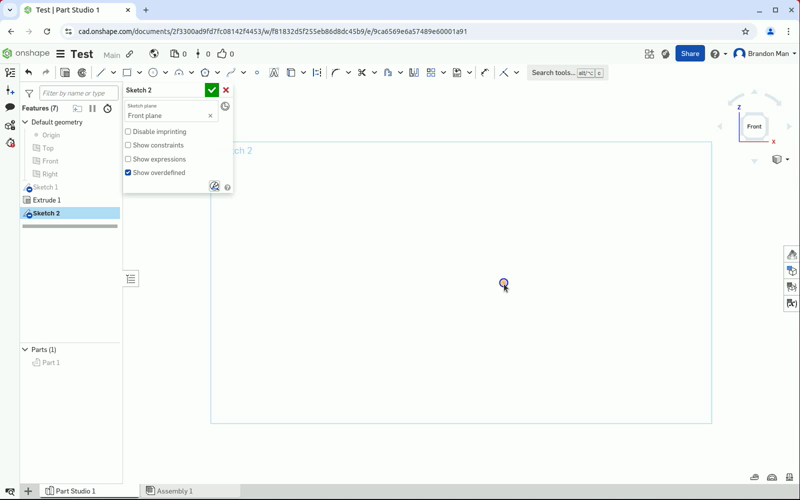
scroll(6)
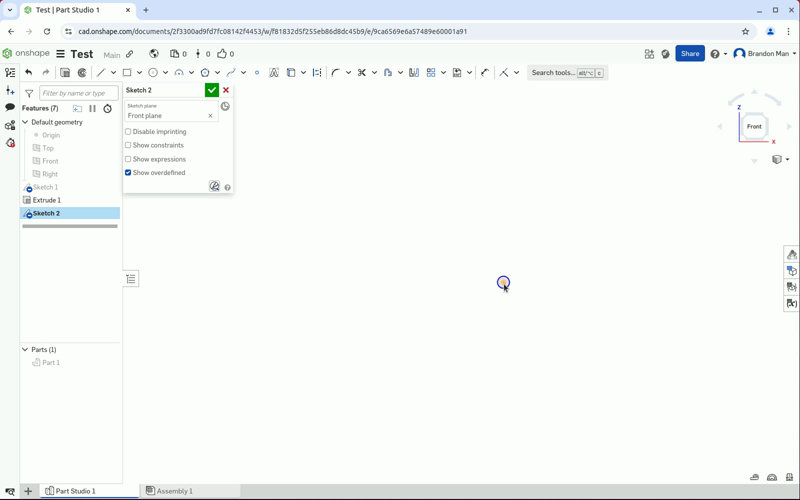
scroll(6)
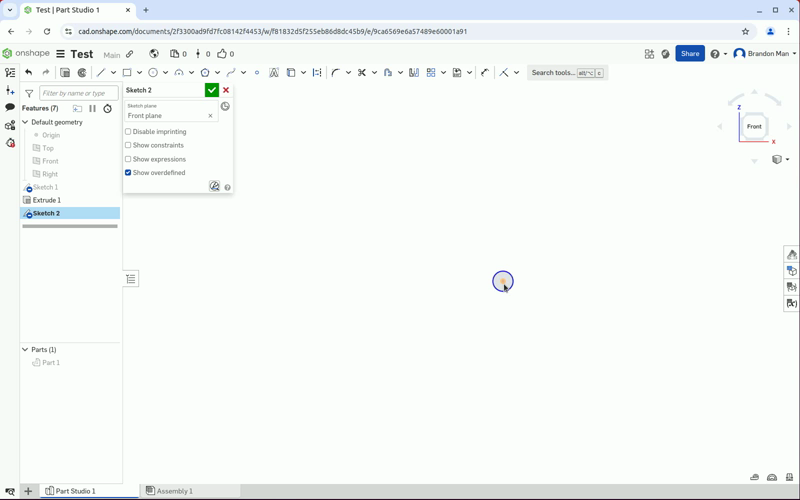
scroll(6)
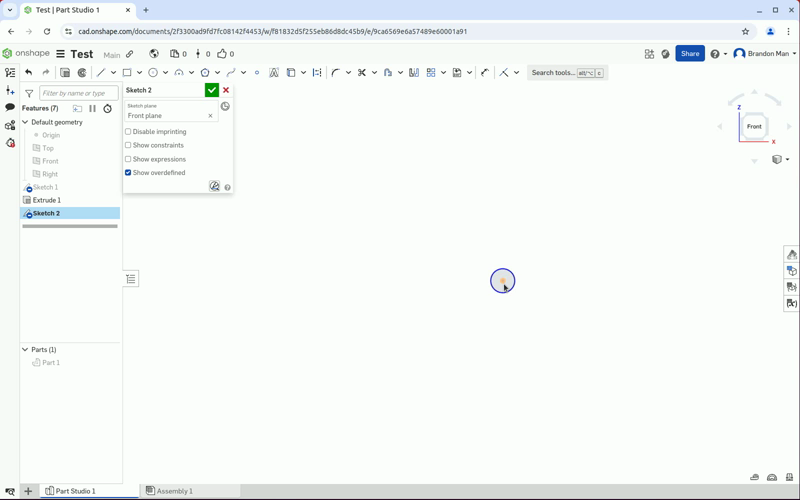
scroll(6)
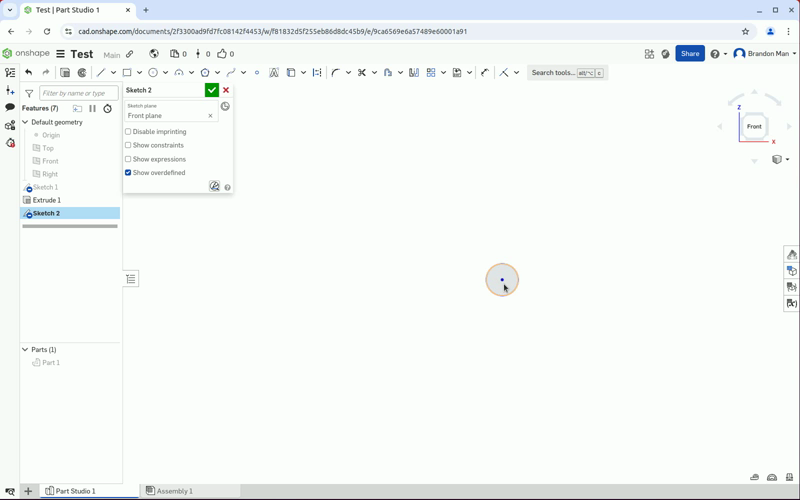
scroll(6)
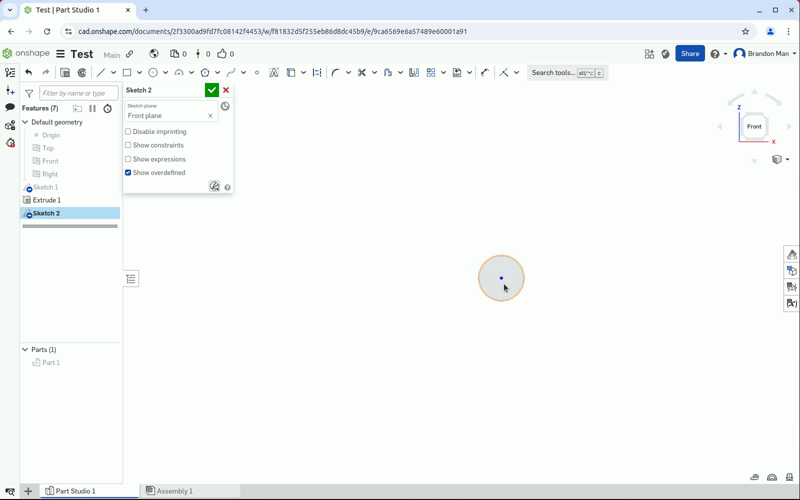
scroll(6)
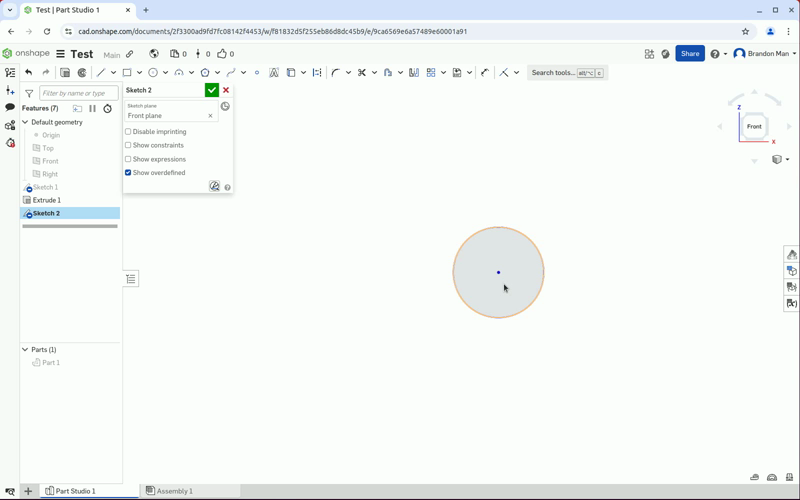
click(504, 283)
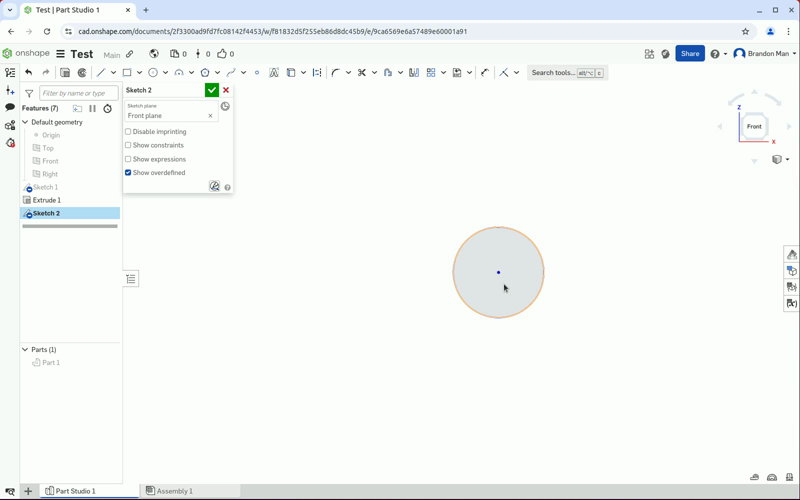
scroll(-6)
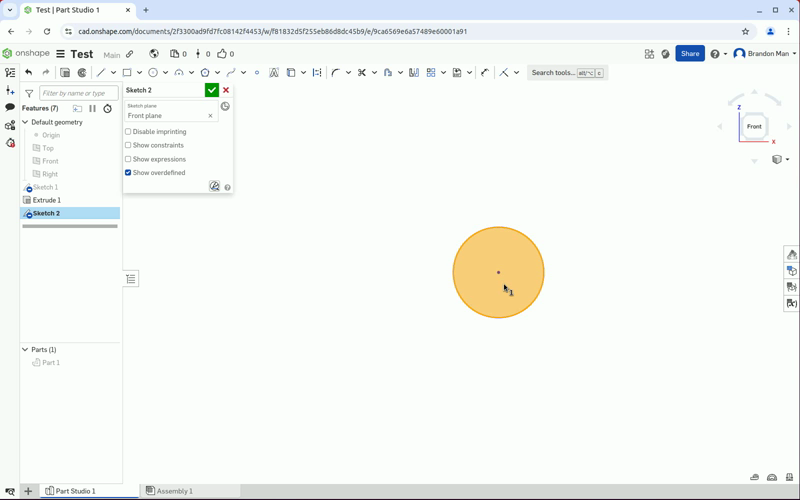
scroll(-6)
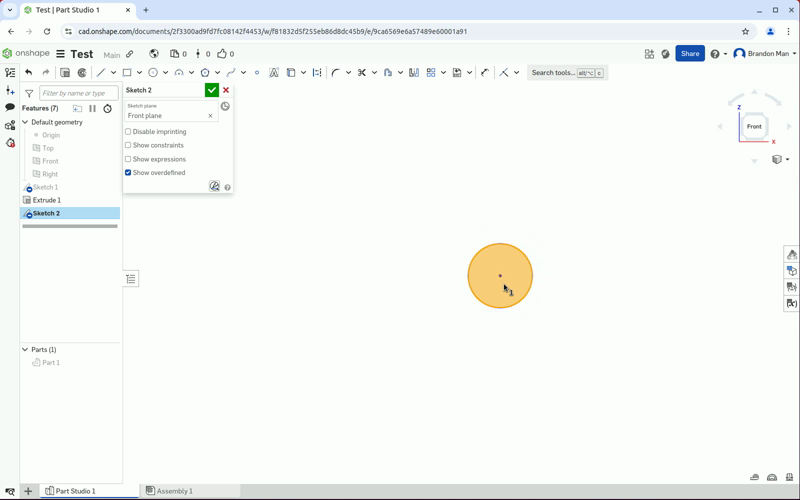
scroll(-6)
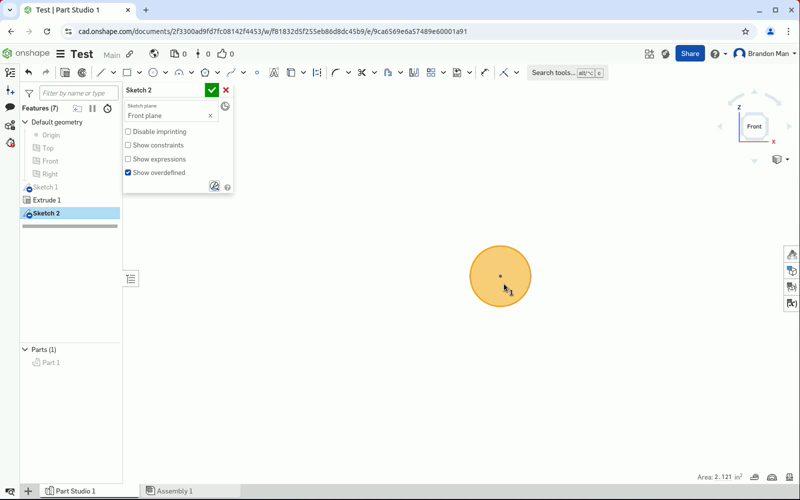
scroll(-6)
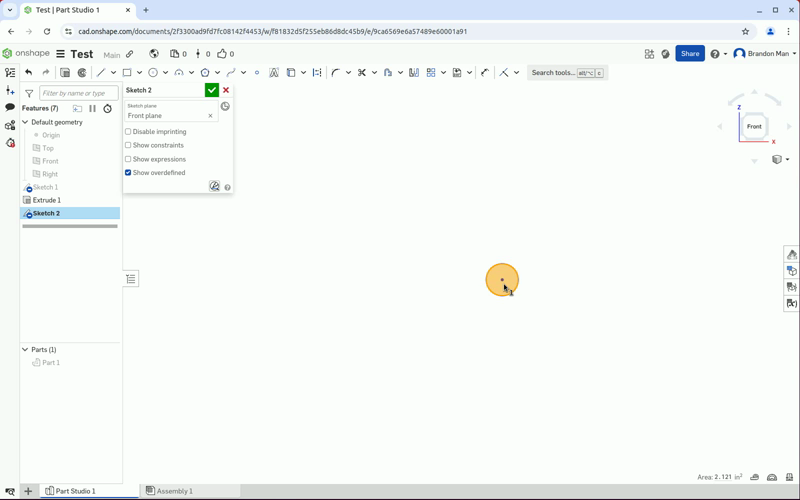
scroll(-6)
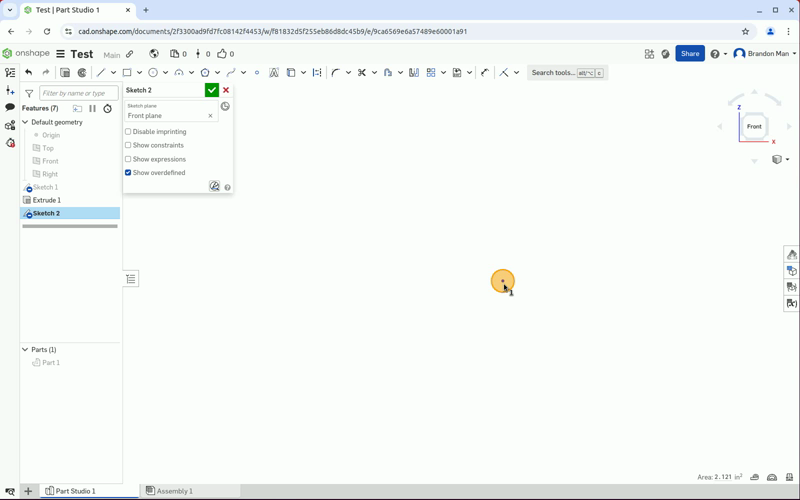
scroll(-6)
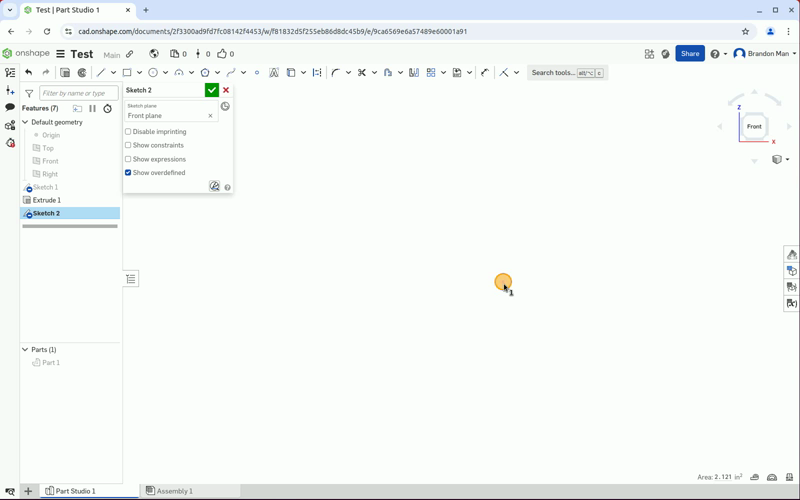
scroll(-6)
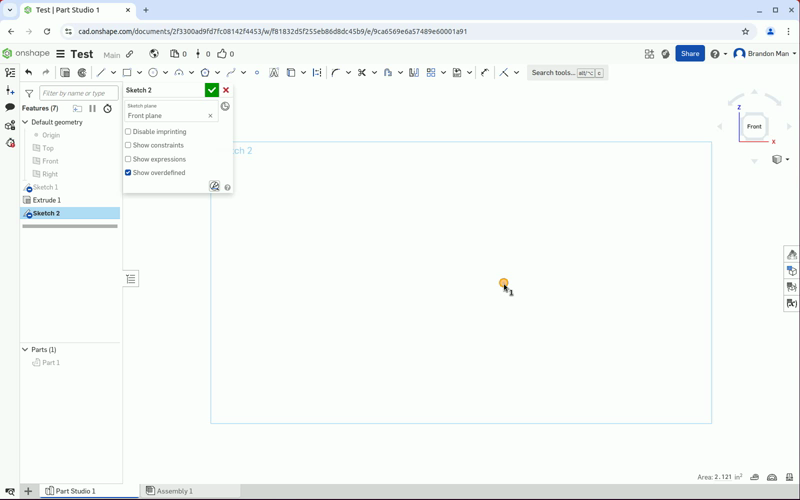
mouse_move(73, 352)
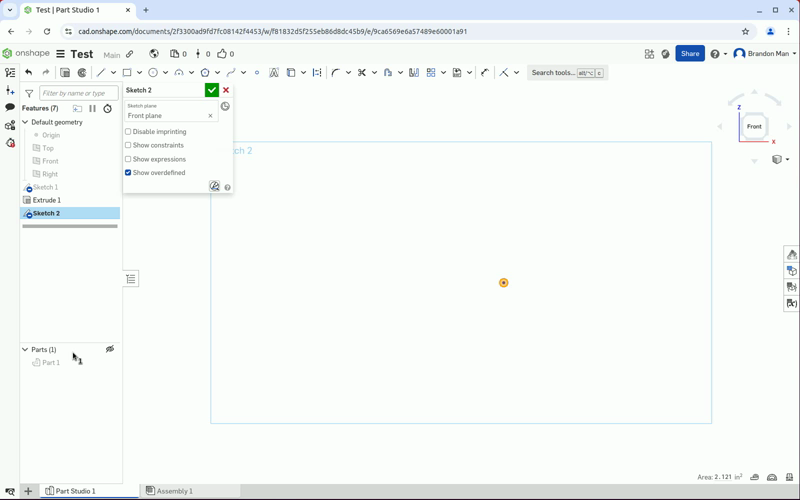
key(shift+y)
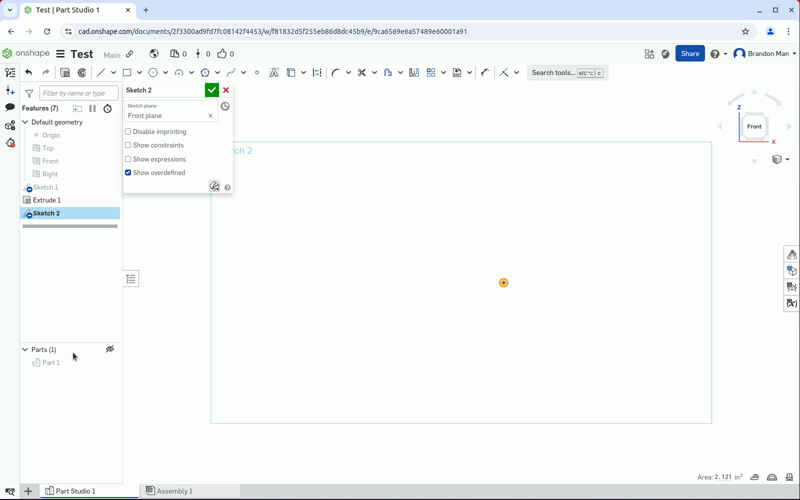
key(shift+e)
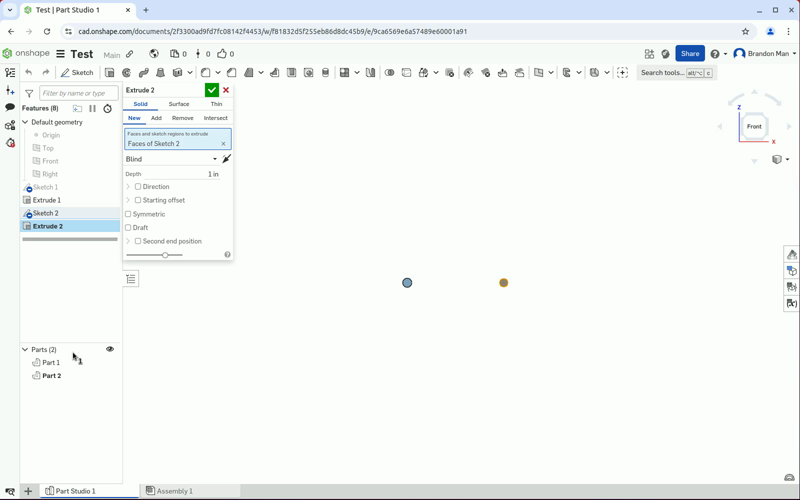
mouse_move(143, 106)
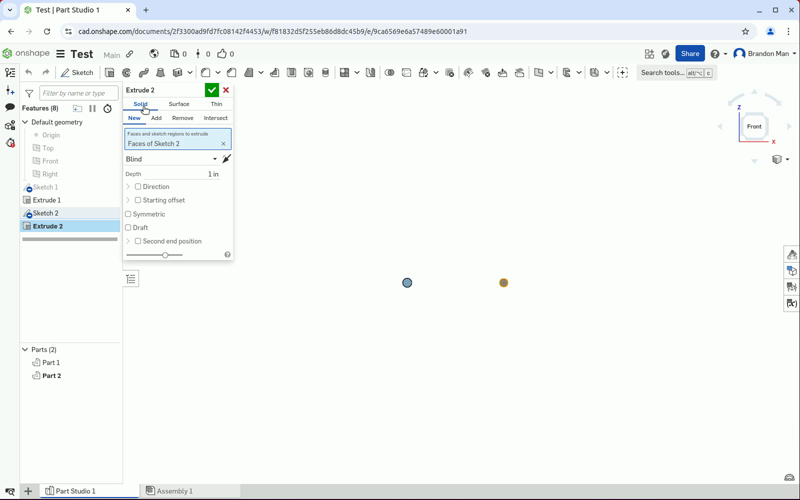
click(143, 106)
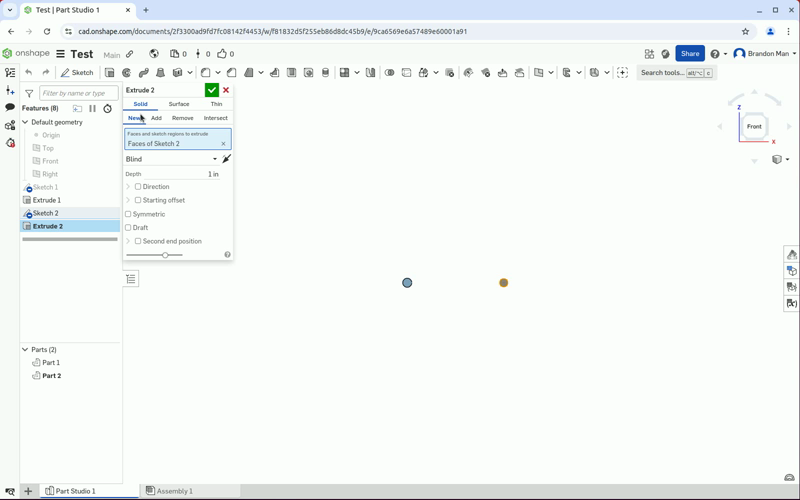
mouse_move(137, 120)
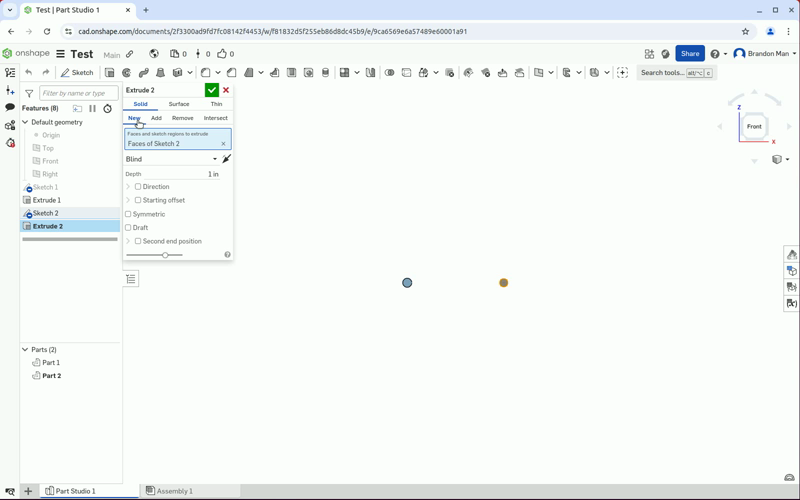
click(137, 120)
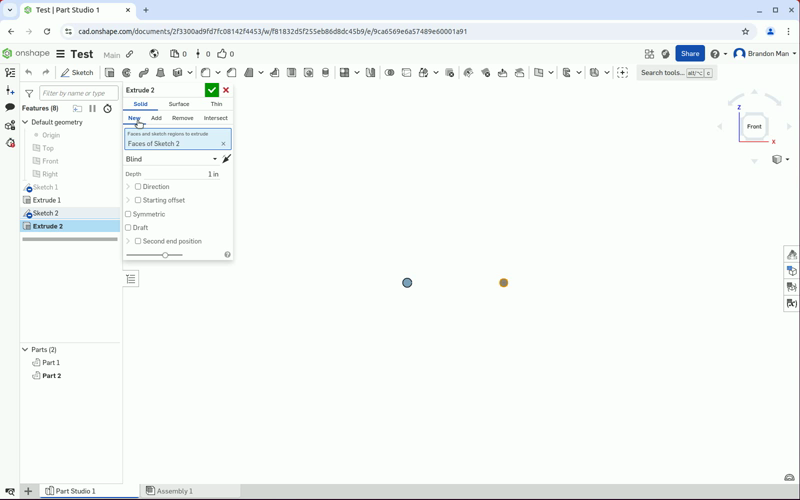
key(tab, 4)
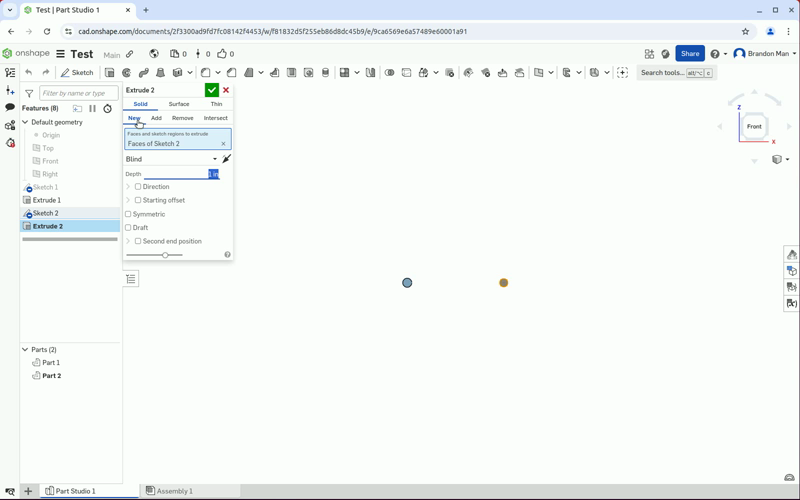
text(23.108)
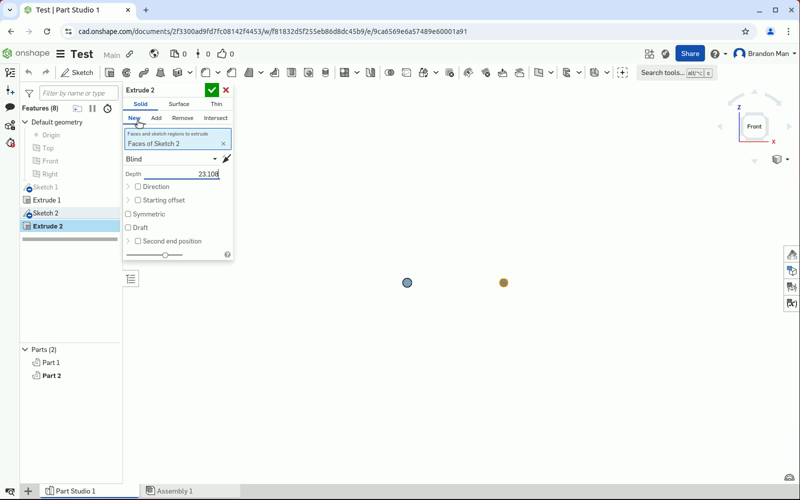
key(enter)
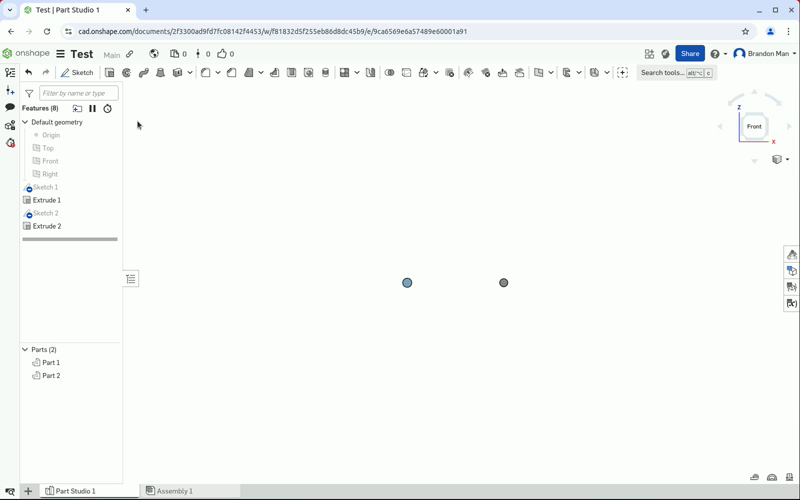
key(shift+h)
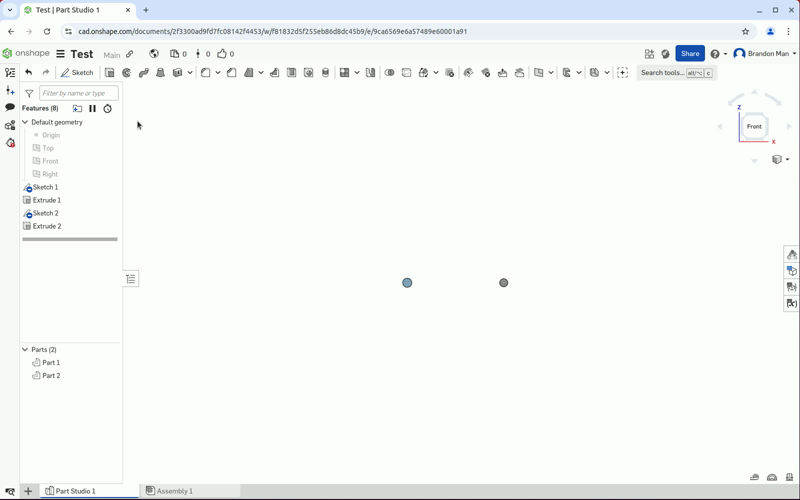
key(shift+h)
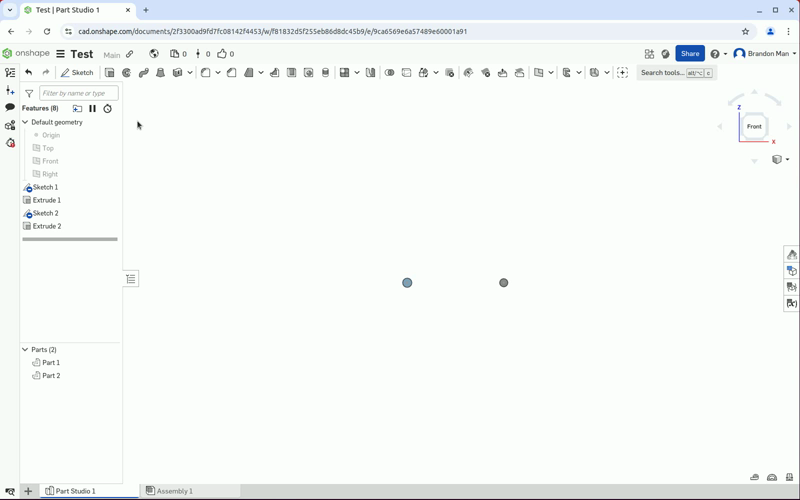
key(shift+7)
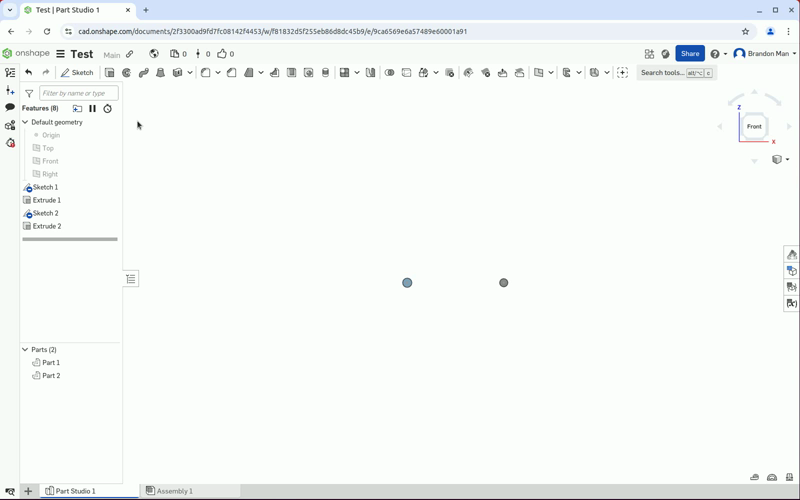
key(left, 2)
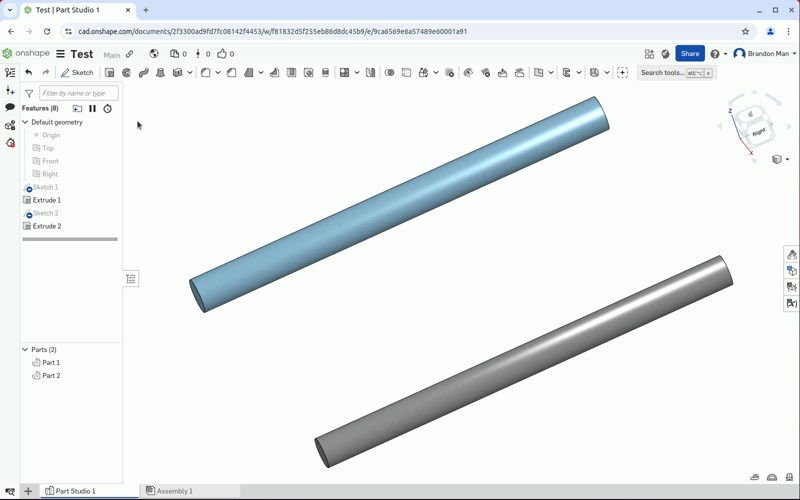
key(down, 2)
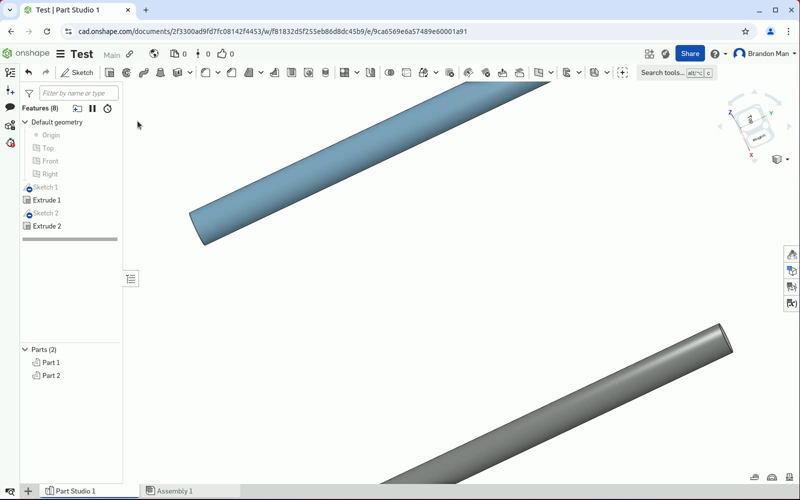
key(up, 2)
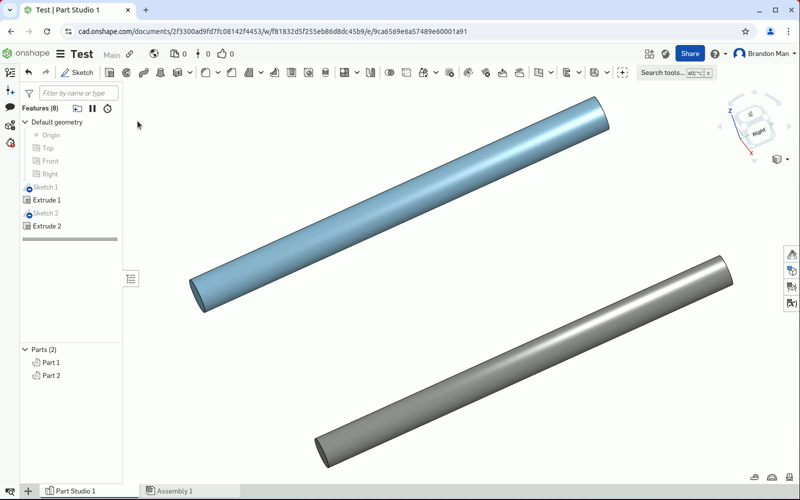
key(right, 2)
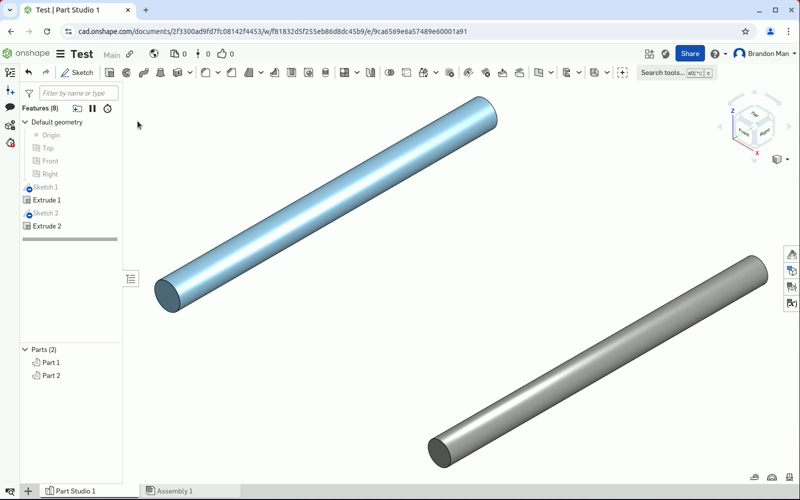
mouse_move(73, 189)
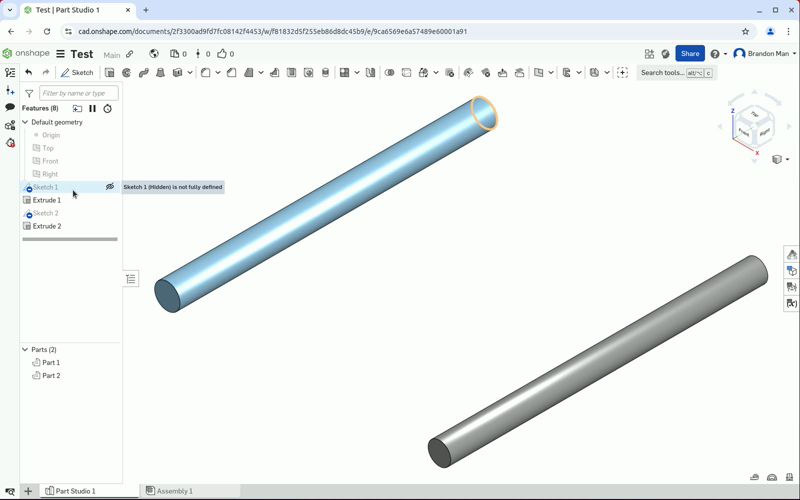
click(73, 189)